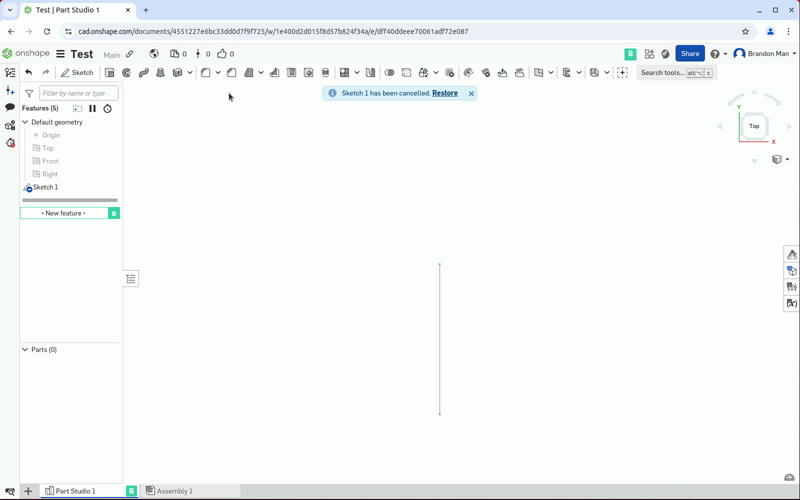
key(shift+h)
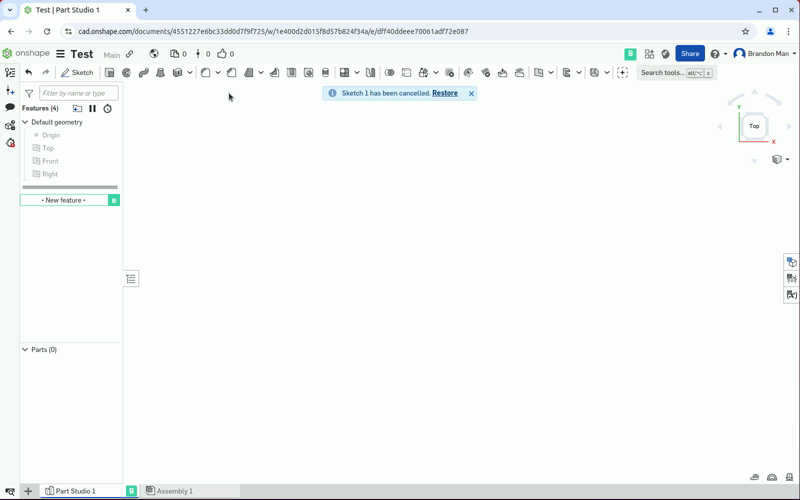
mouse_move(73, 352)
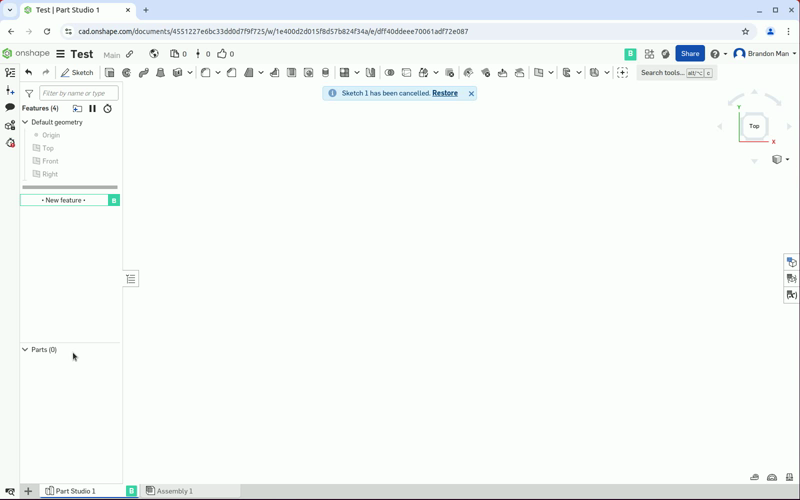
key(y)
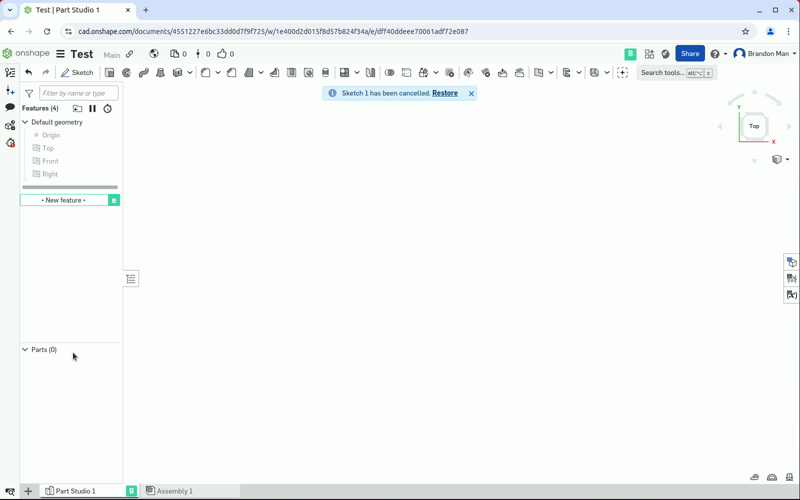
key(shift+p)
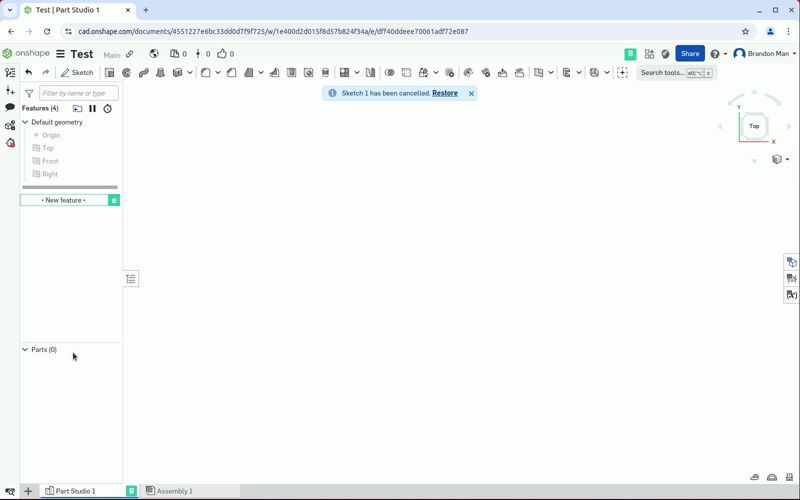
key(space)
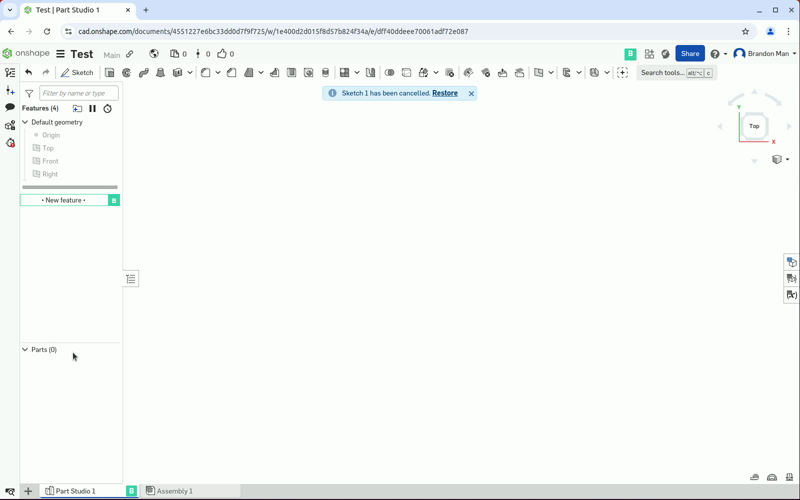
key_down(shift)
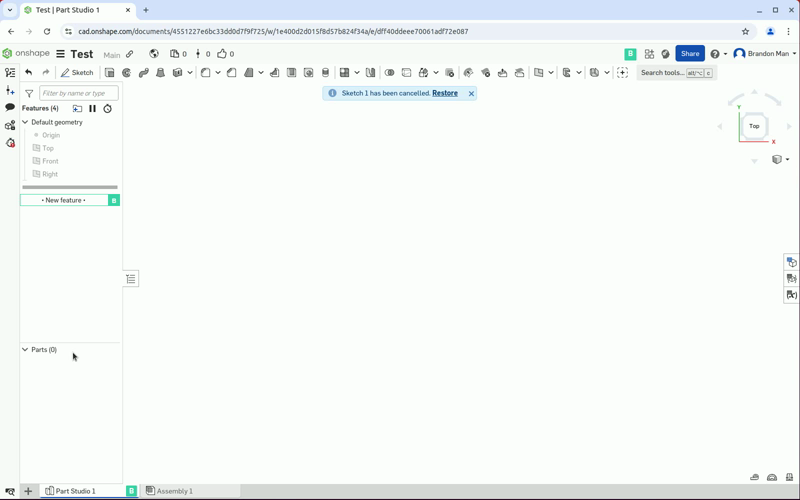
key(up)
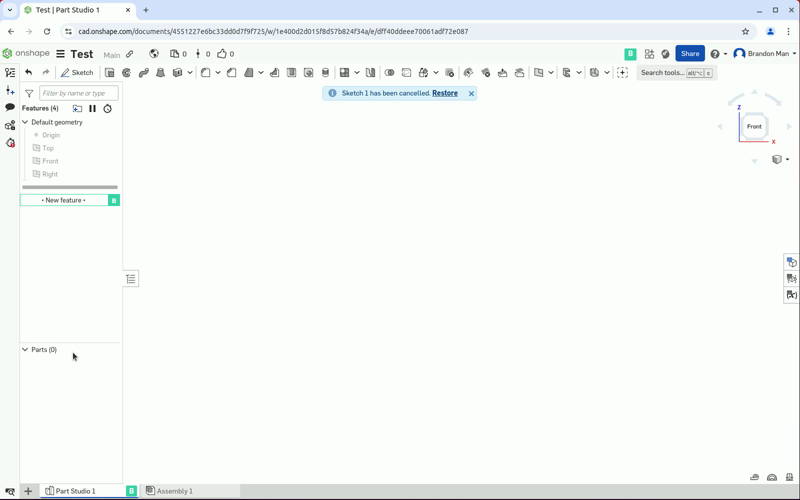
key_up(shift)
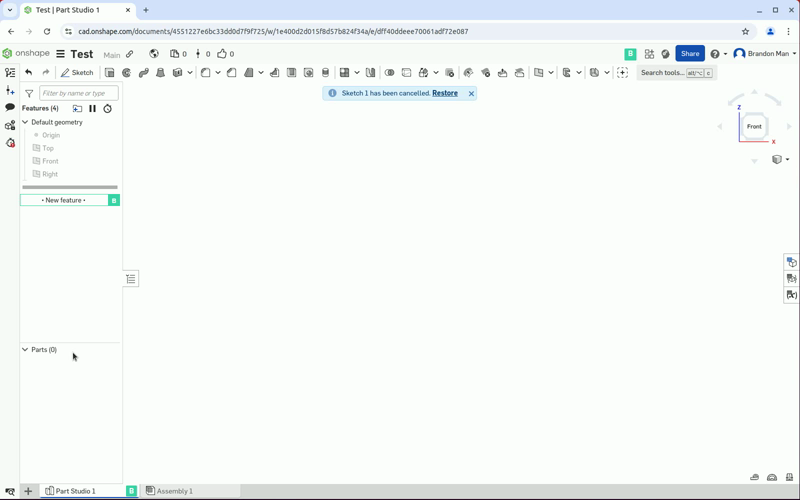
mouse_move(73, 352)
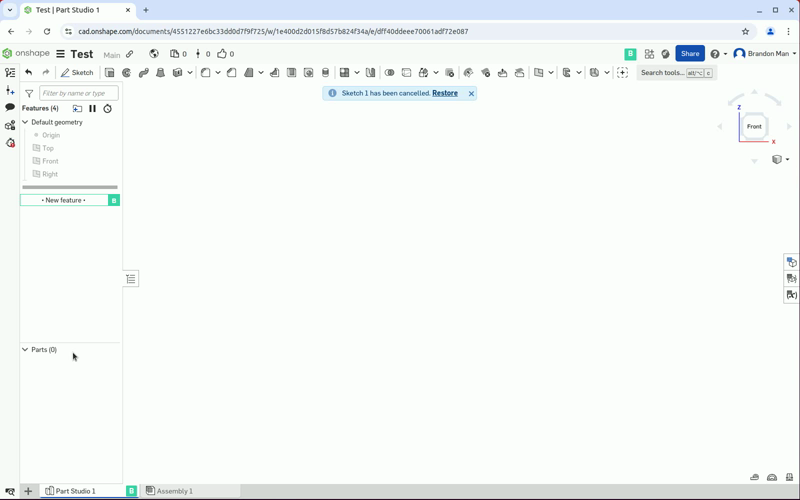
key(shift+y)
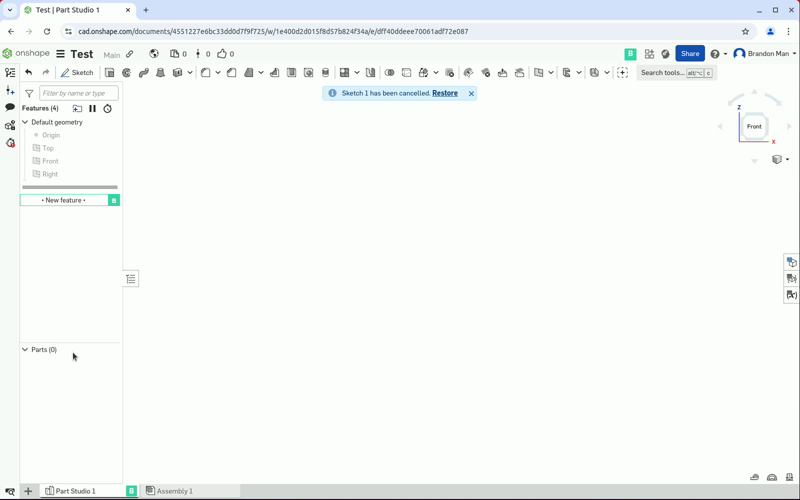
key(shift+s)
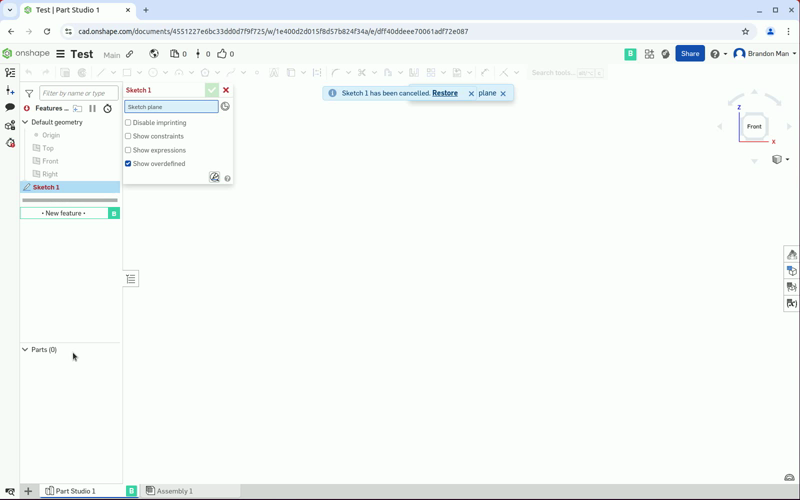
mouse_move(73, 163)
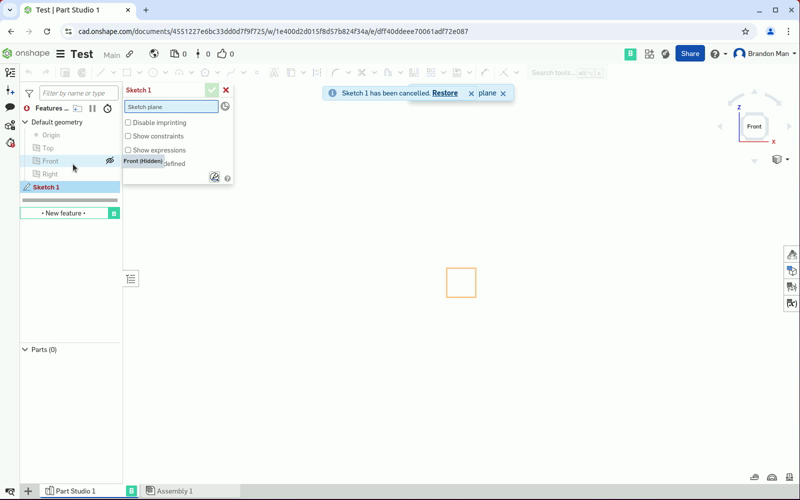
click(73, 163)
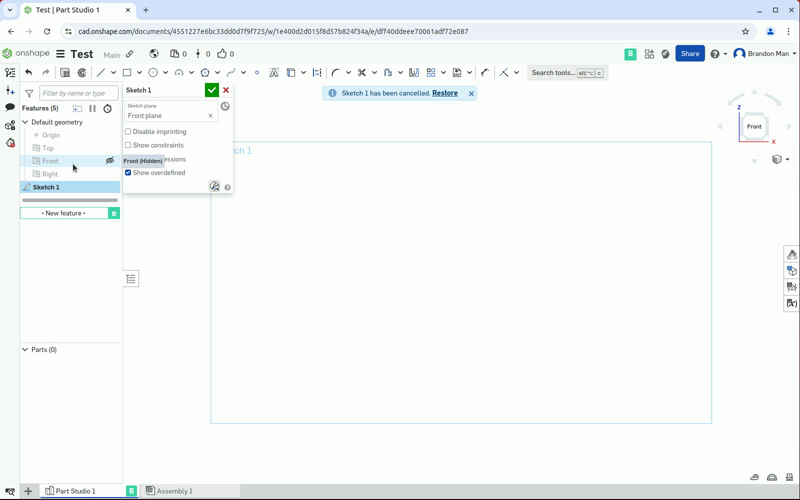
mouse_move(73, 352)
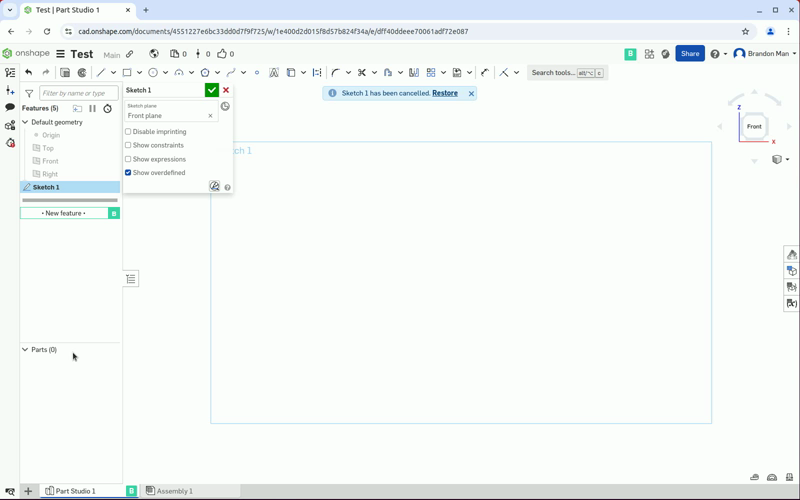
key(y)
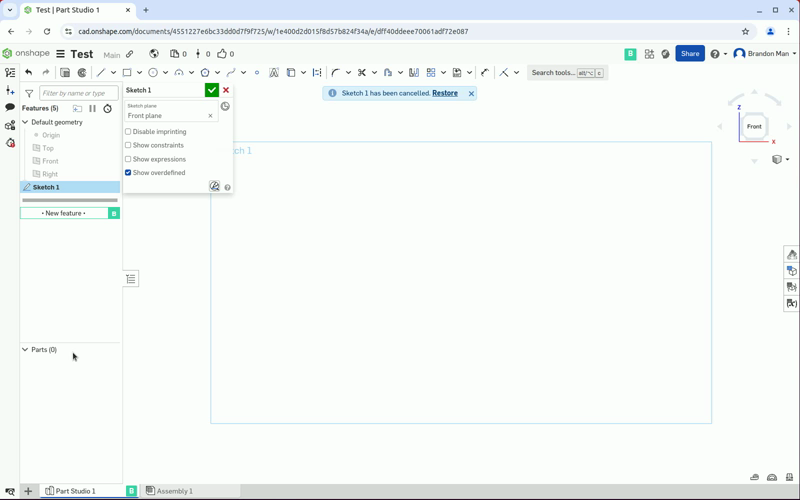
key(l)
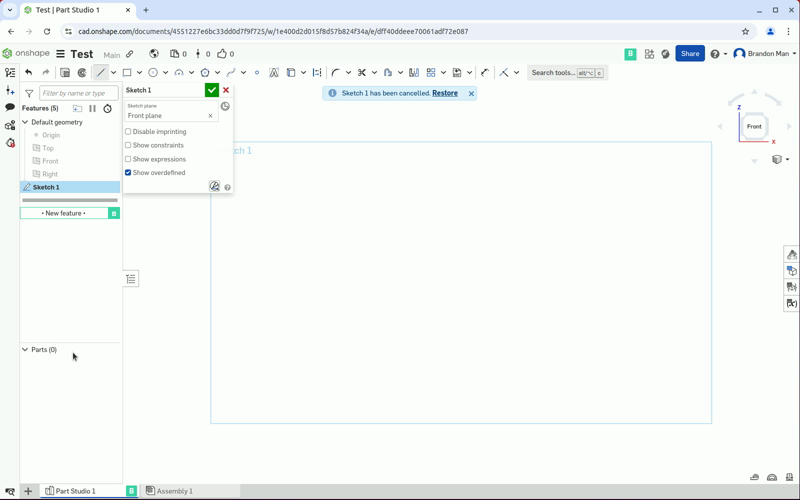
key_down(shift)
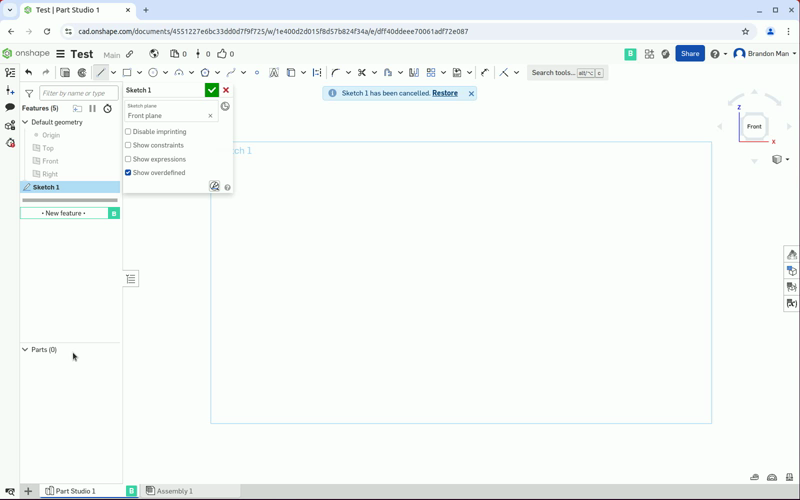
mouse_move(460, 282)
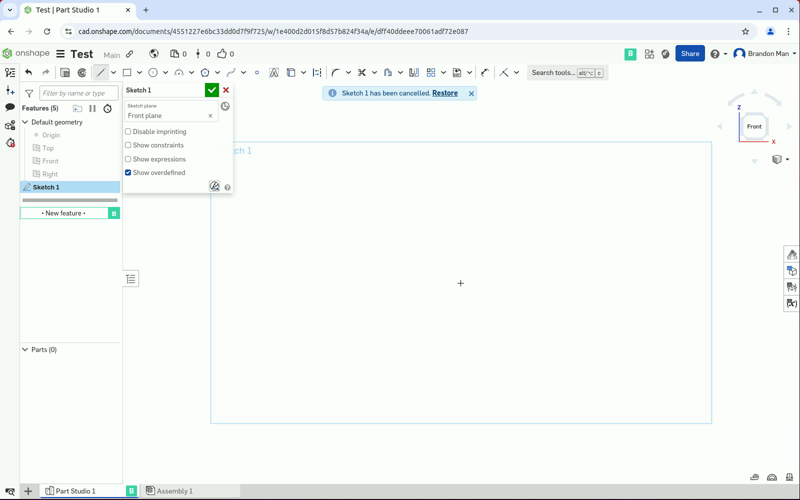
click(460, 282)
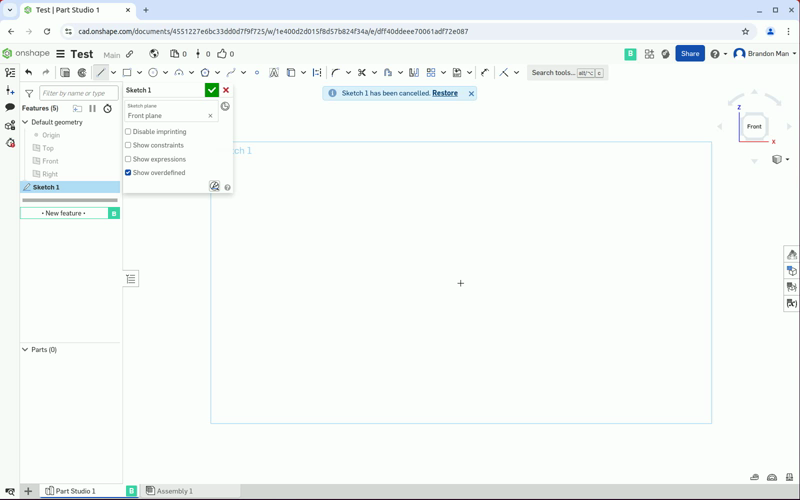
key_up(shift)
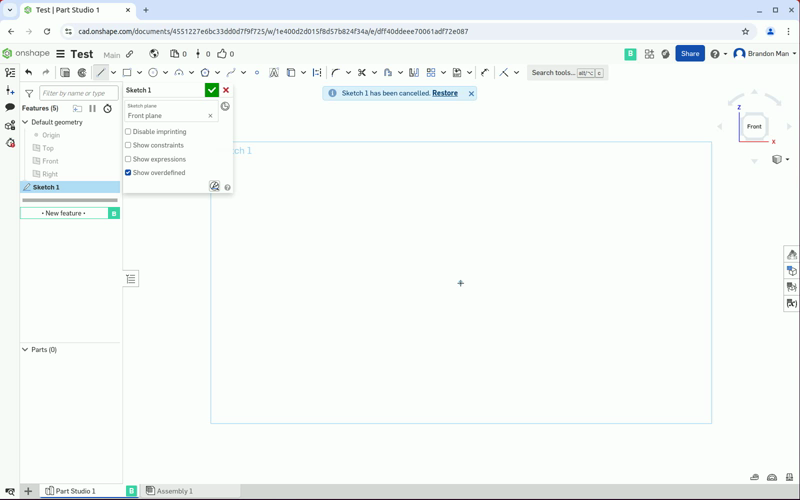
key_down(shift)
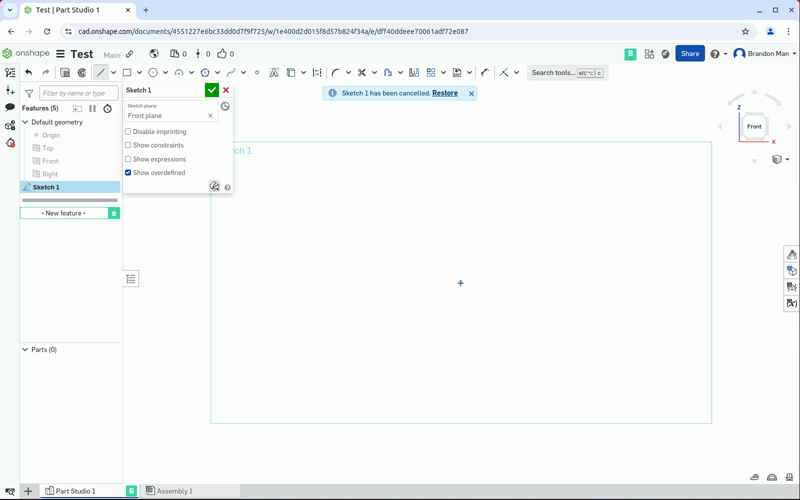
mouse_move(573, 282)
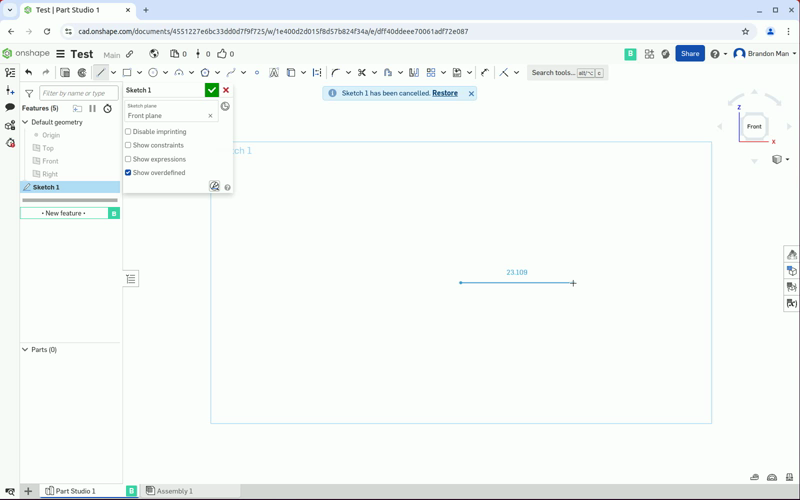
click(573, 282)
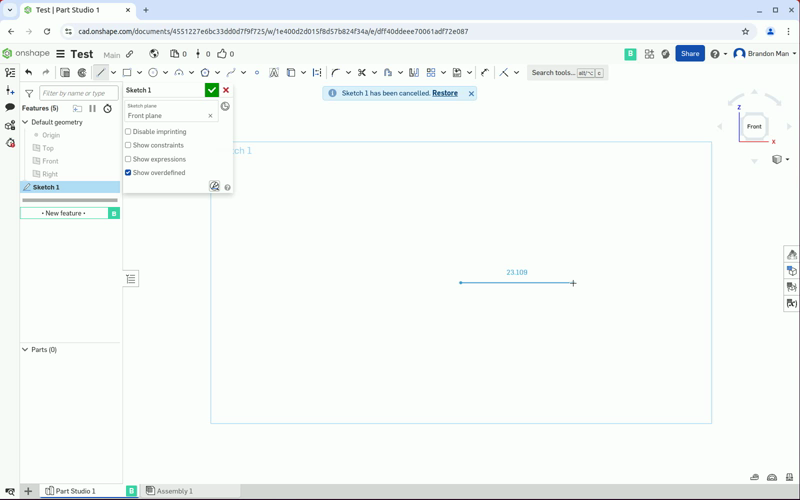
key_up(shift)
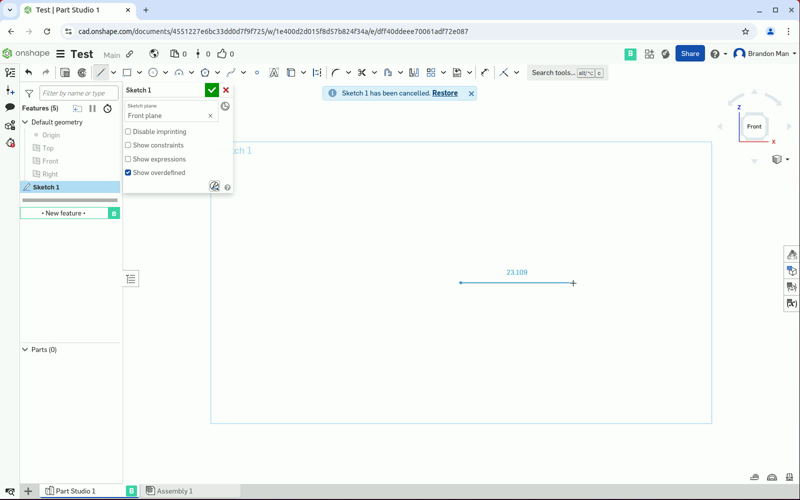
key_down(shift)
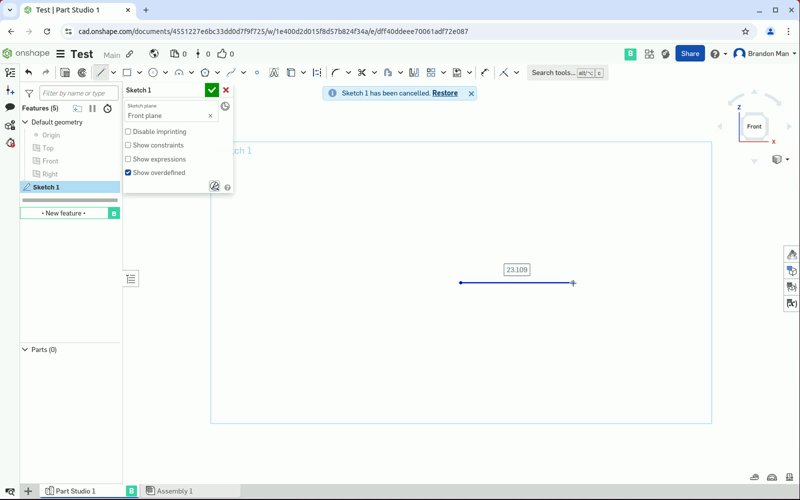
mouse_move(589, 282)
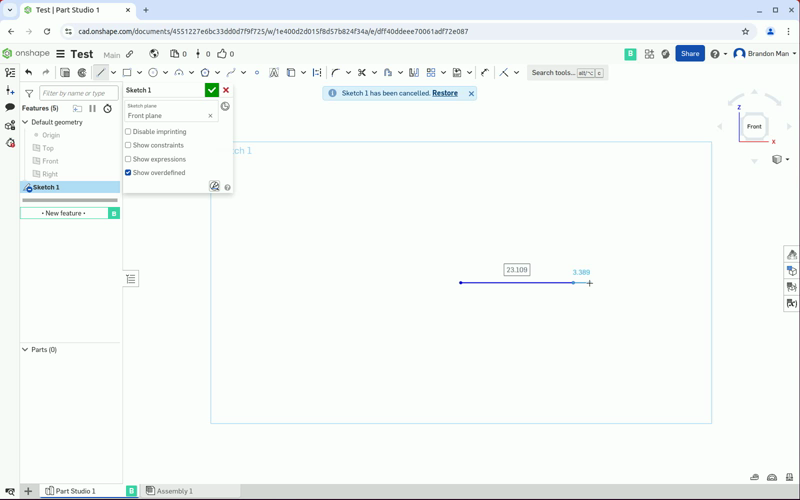
mouse_move(573, 264)
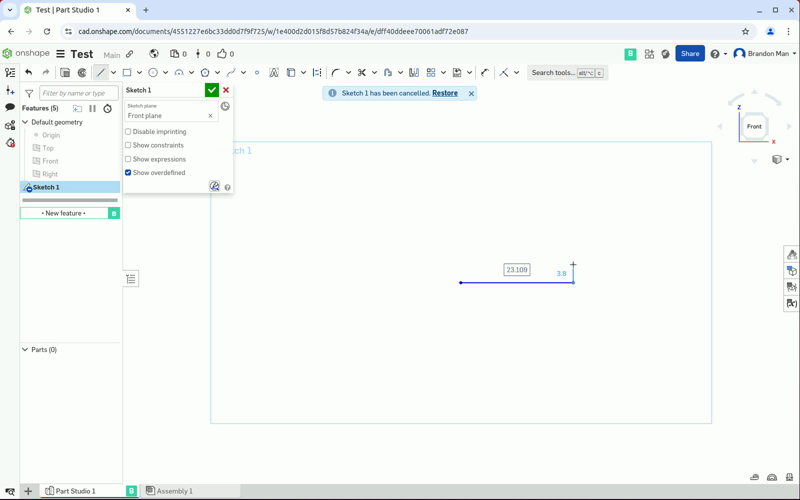
click(573, 264)
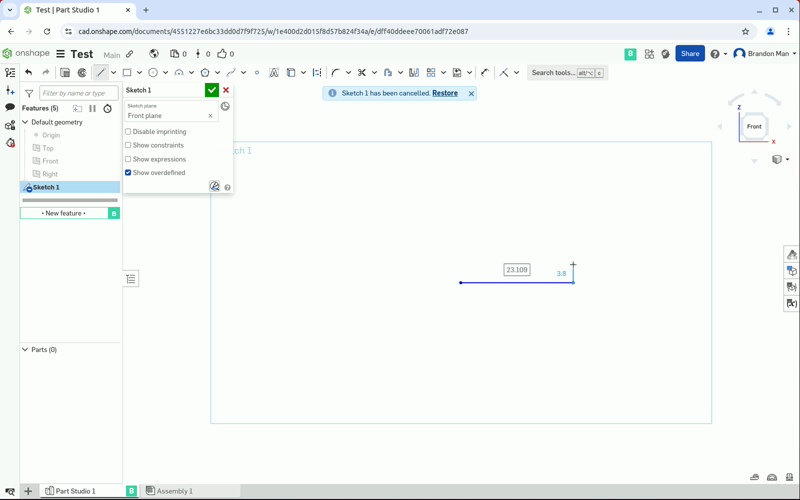
key_up(shift)
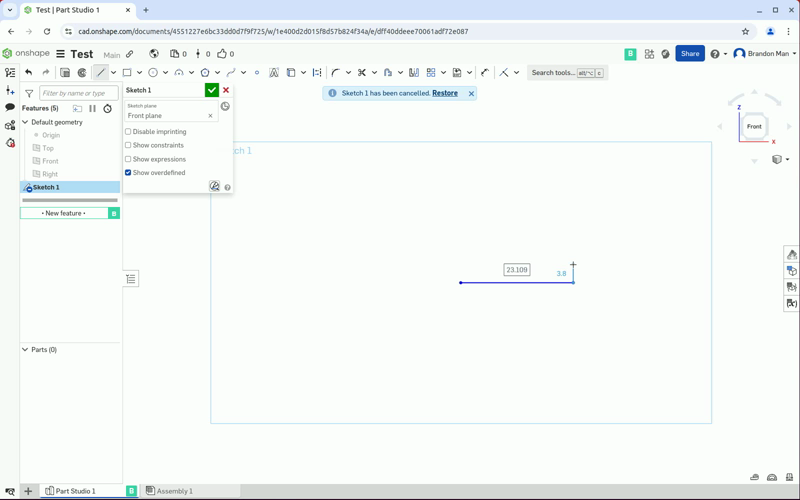
key_down(shift)
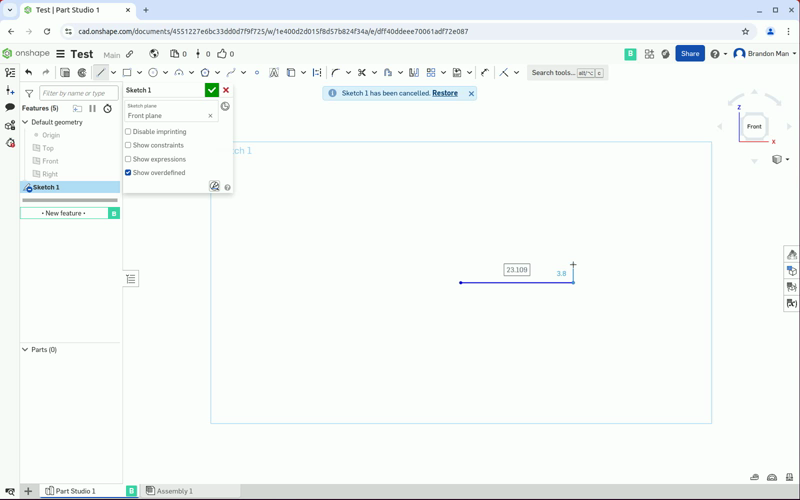
mouse_move(498, 264)
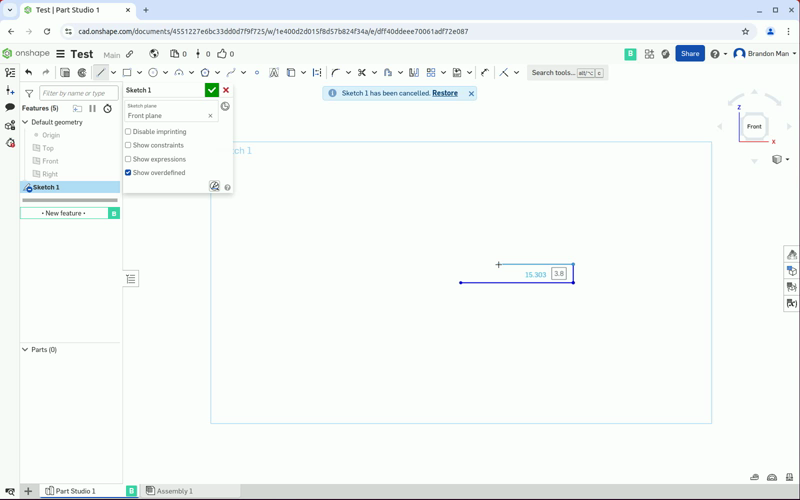
click(498, 264)
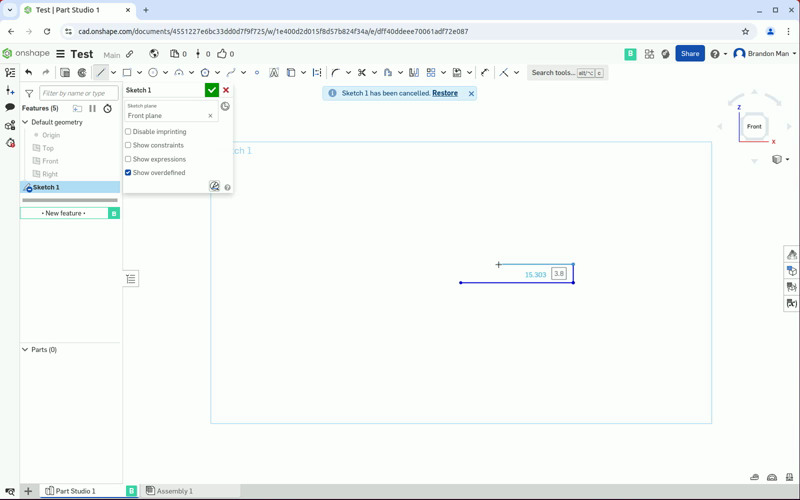
key_up(shift)
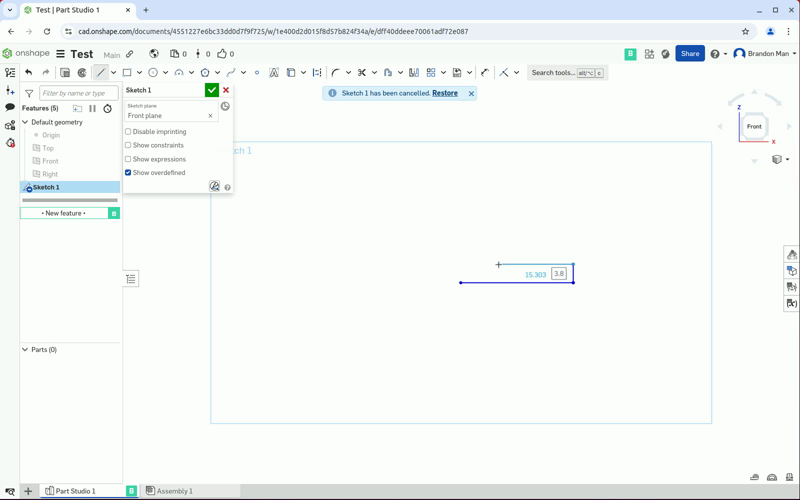
key_down(shift)
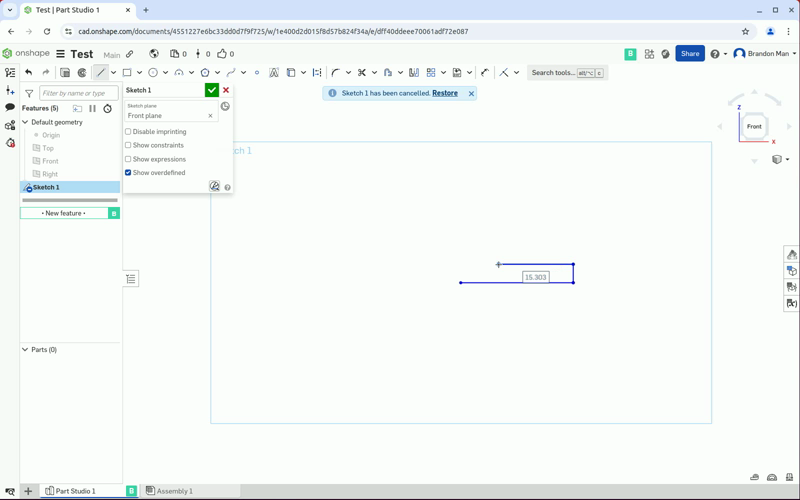
mouse_move(528, 264)
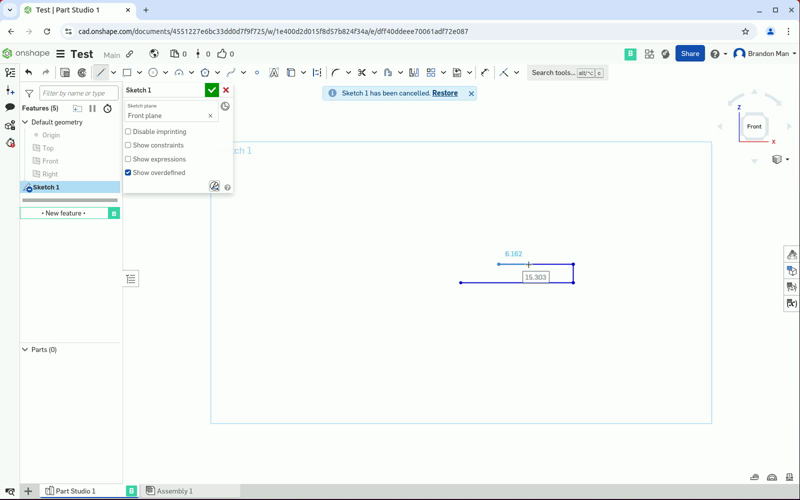
mouse_move(498, 226)
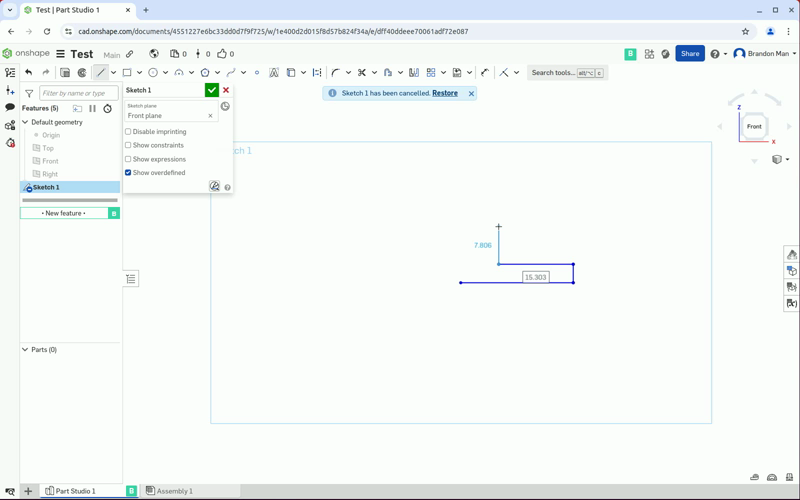
click(498, 226)
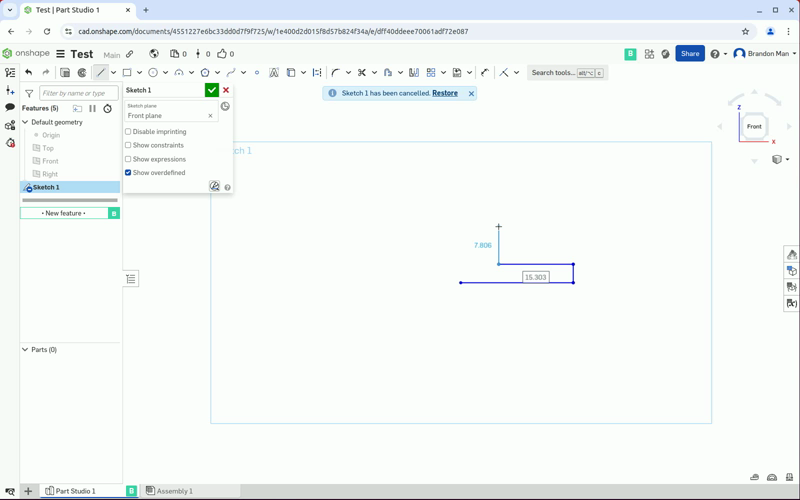
key_up(shift)
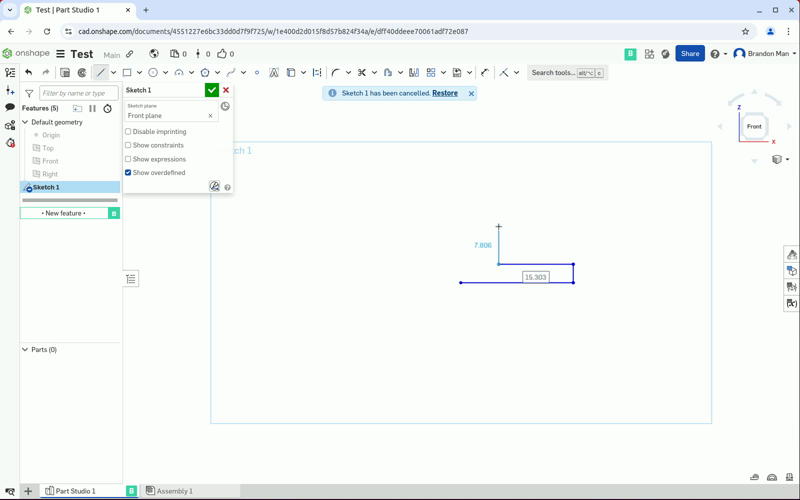
key_down(shift)
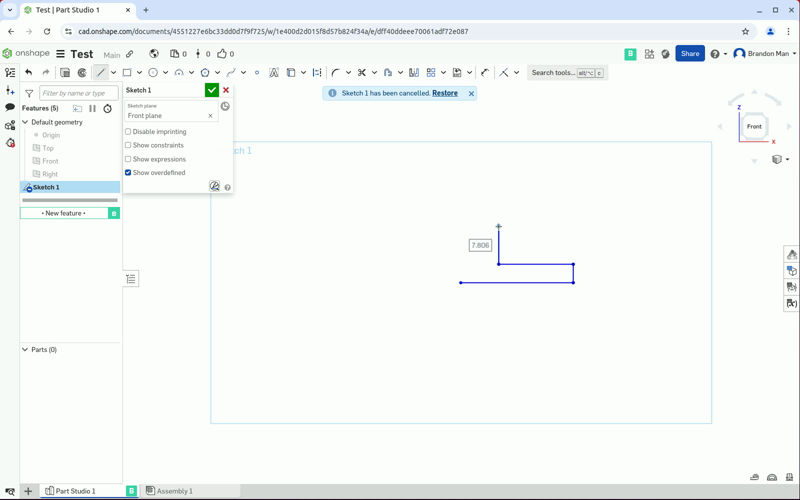
mouse_move(528, 226)
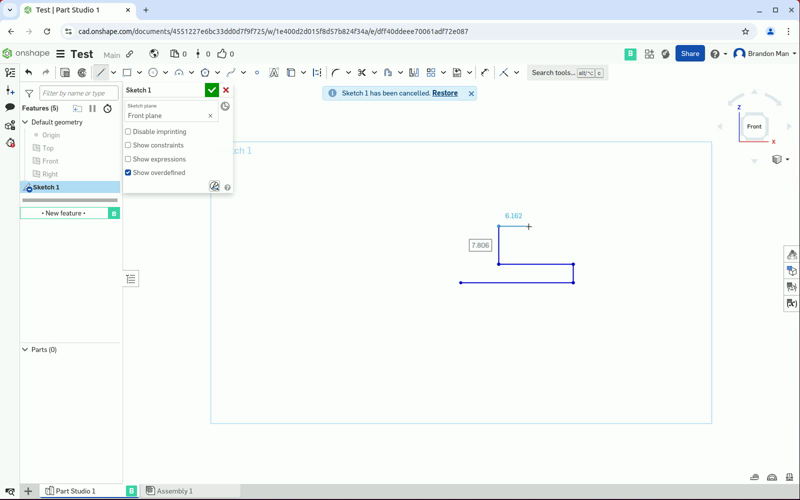
mouse_move(498, 208)
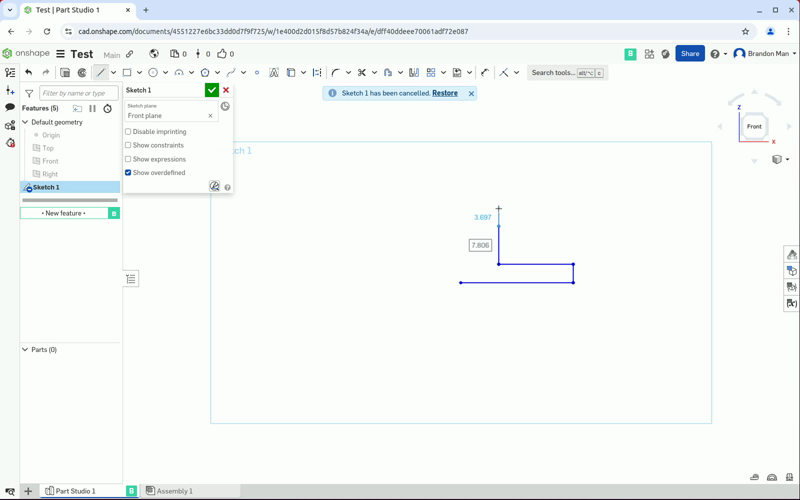
click(498, 208)
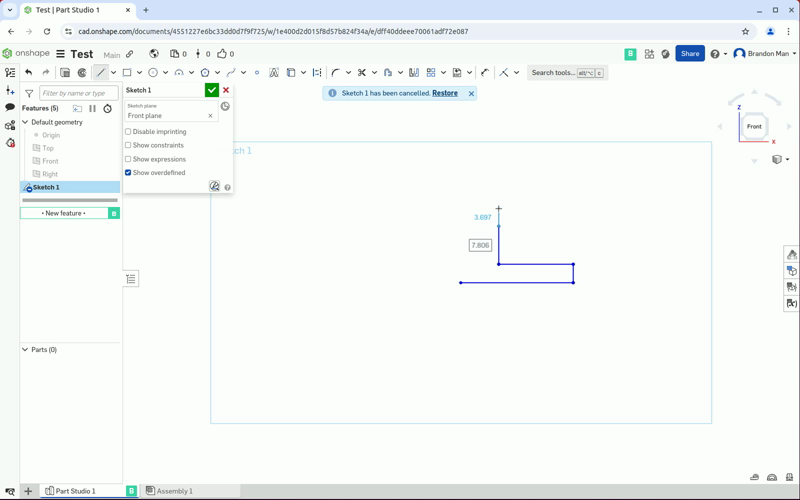
key_up(shift)
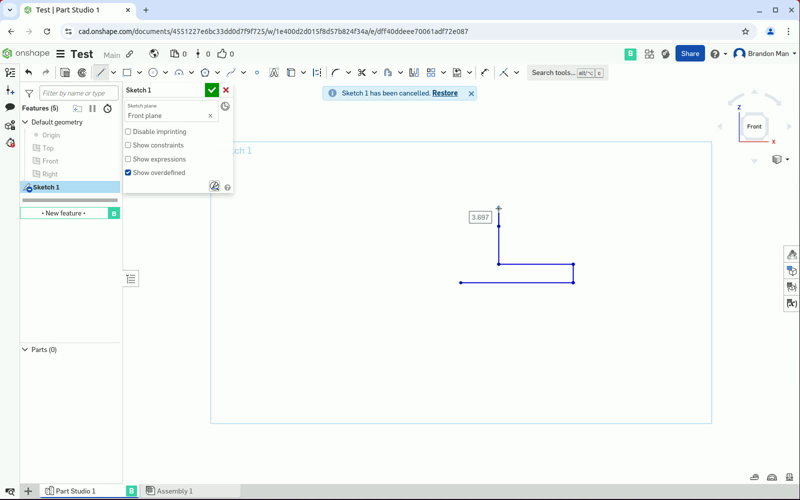
key_down(shift)
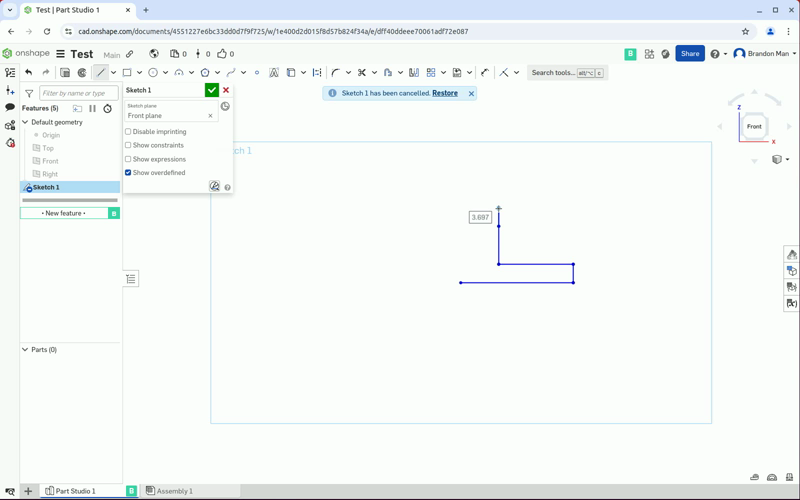
mouse_move(528, 208)
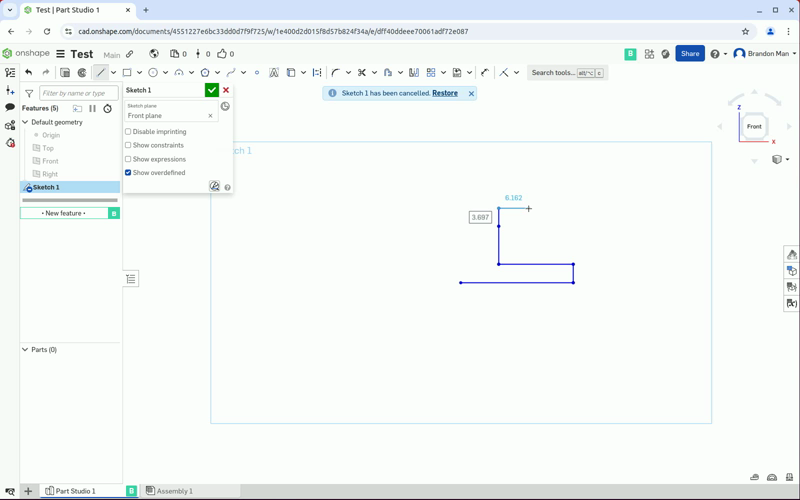
mouse_move(460, 208)
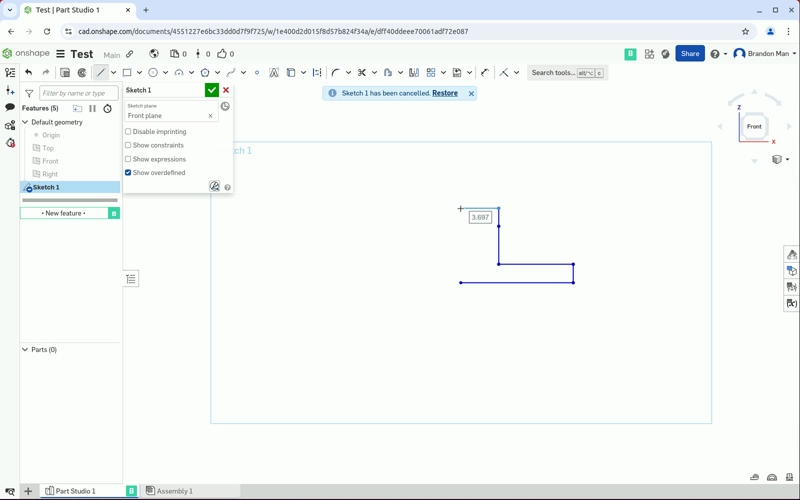
click(460, 208)
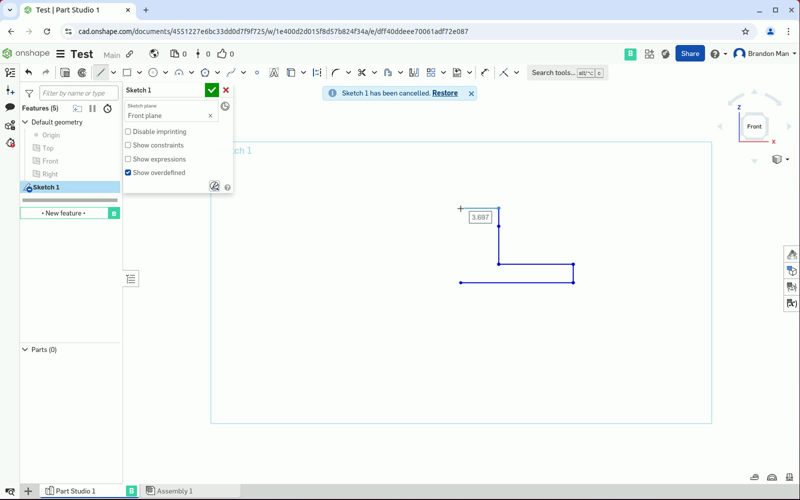
key_up(shift)
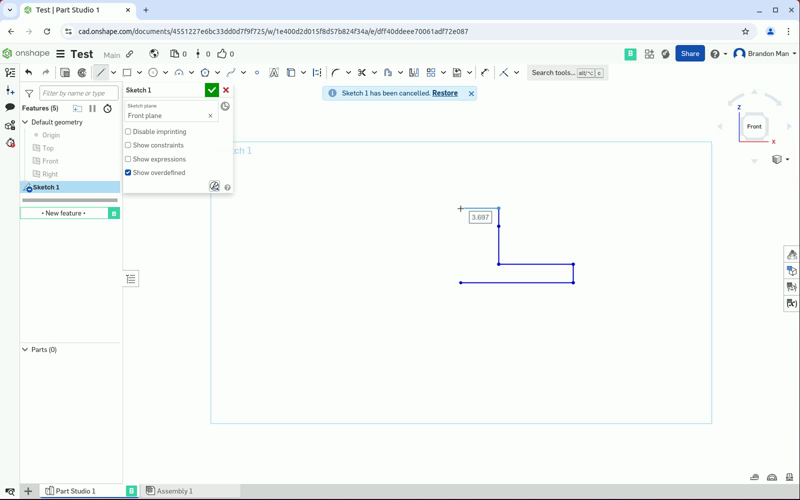
key_down(shift)
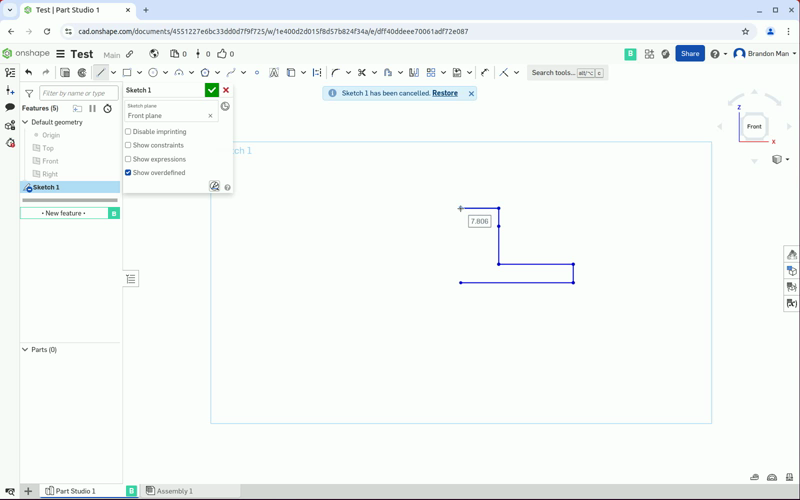
mouse_move(460, 282)
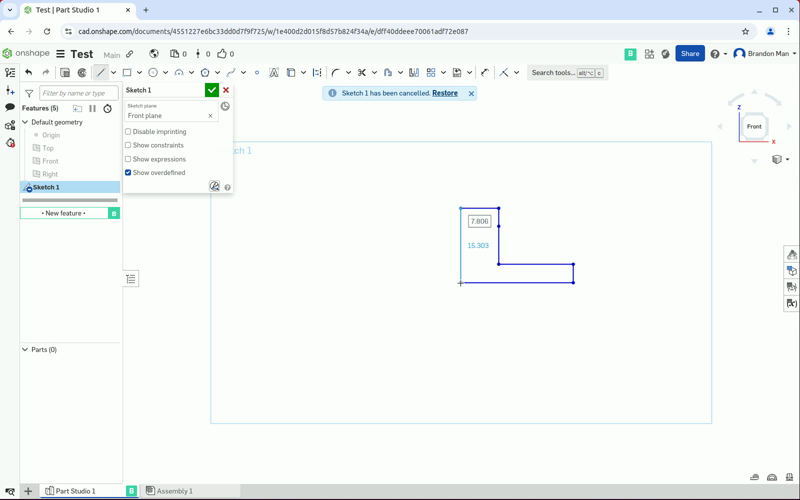
key_up(shift)
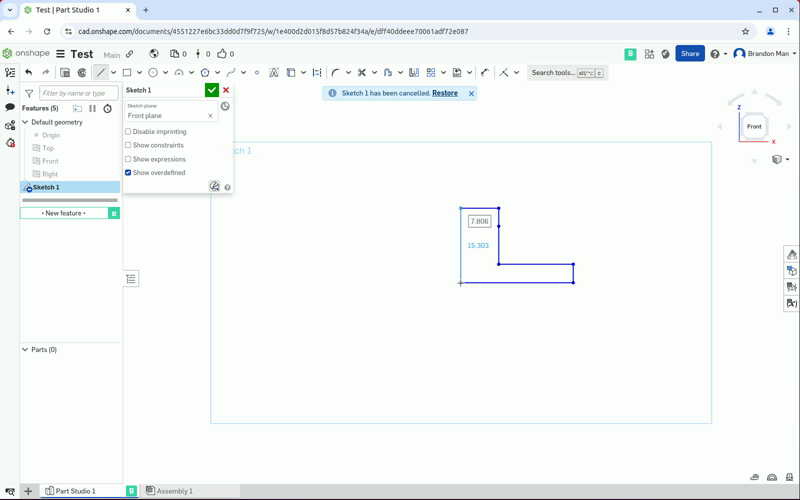
click(460, 282)
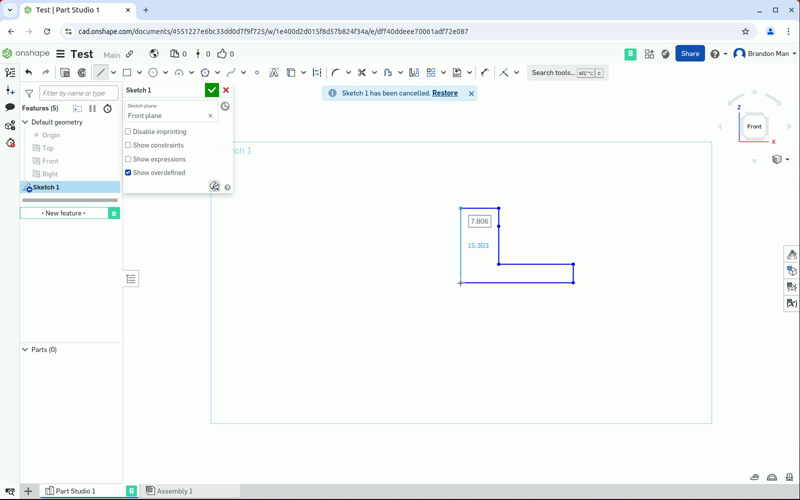
key(esc)
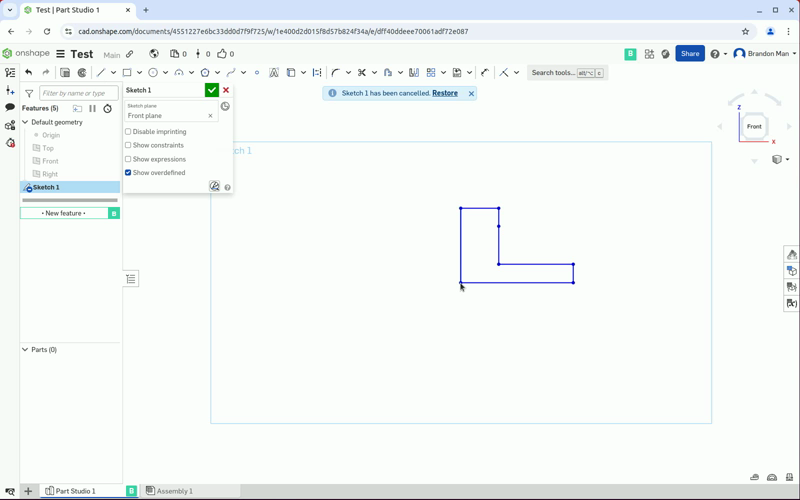
mouse_move(556, 273)
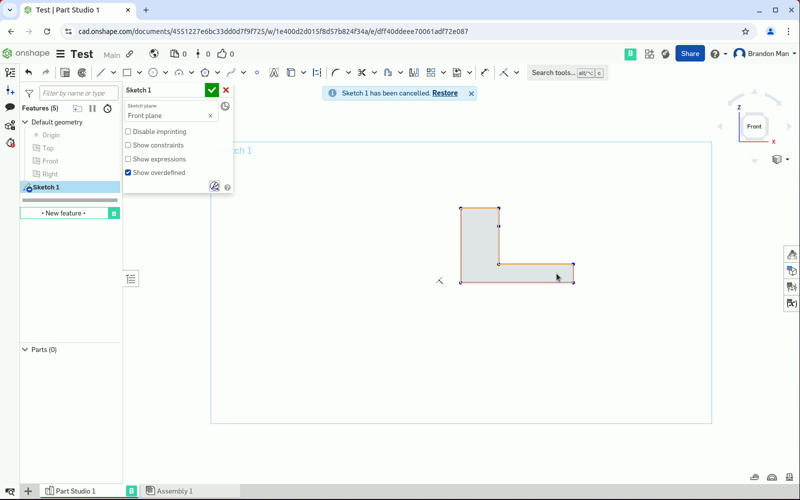
click(556, 273)
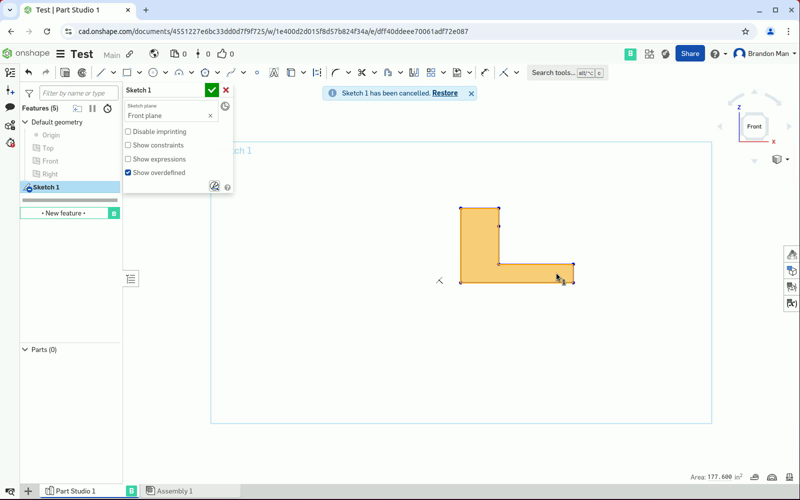
mouse_move(73, 352)
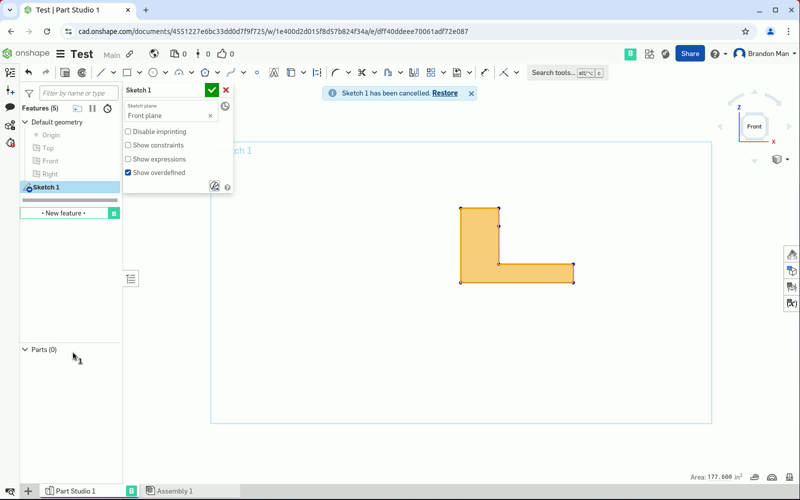
key(shift+y)
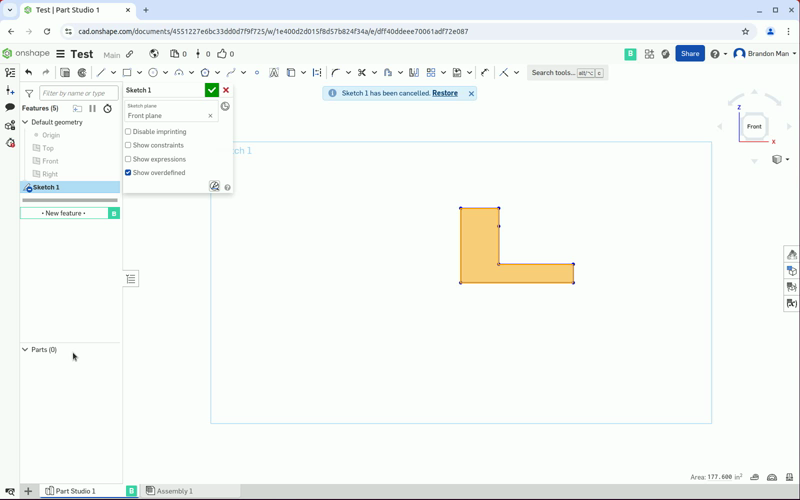
key(shift+e)
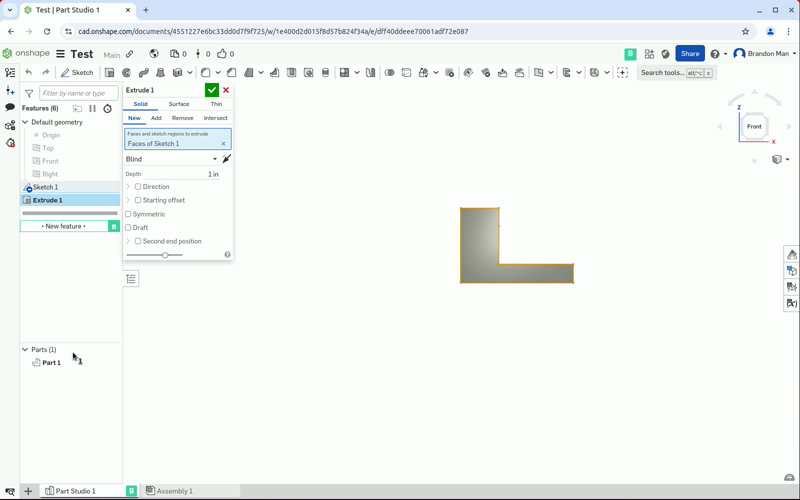
mouse_move(143, 106)
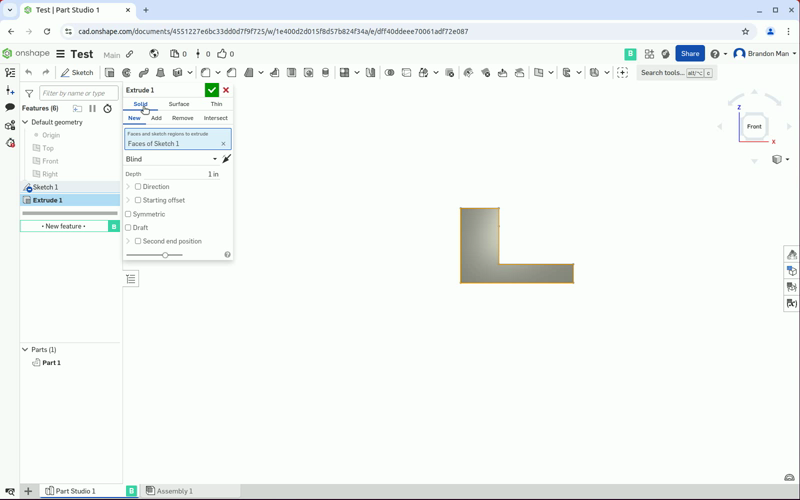
click(143, 106)
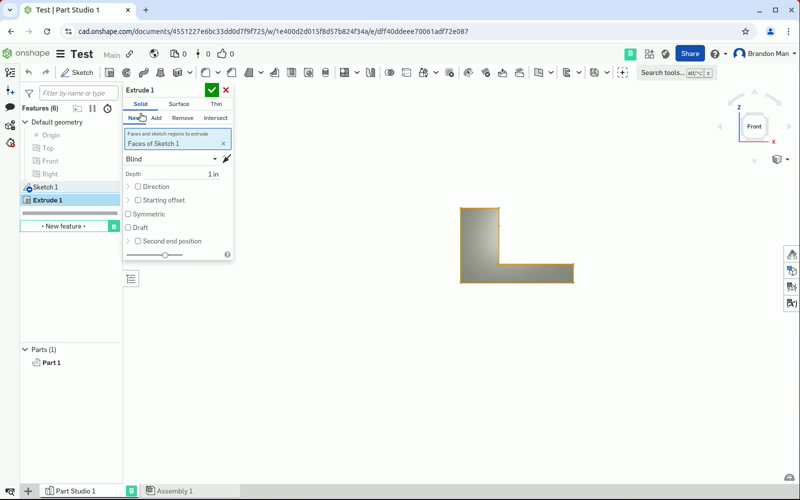
mouse_move(137, 120)
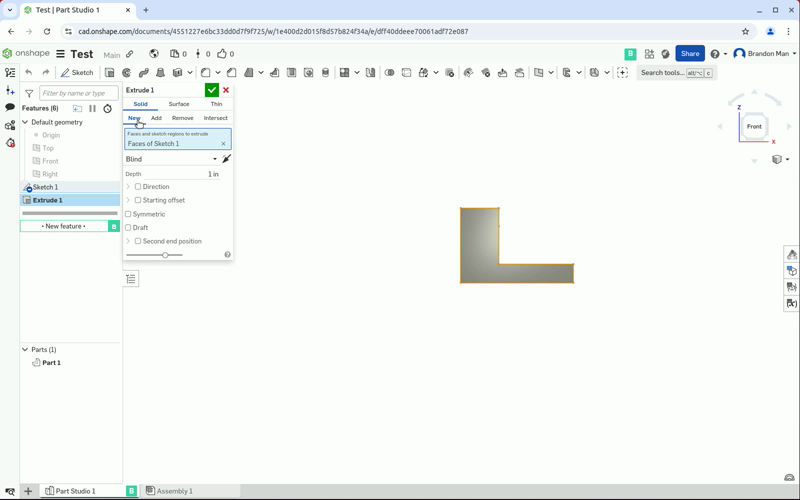
click(137, 120)
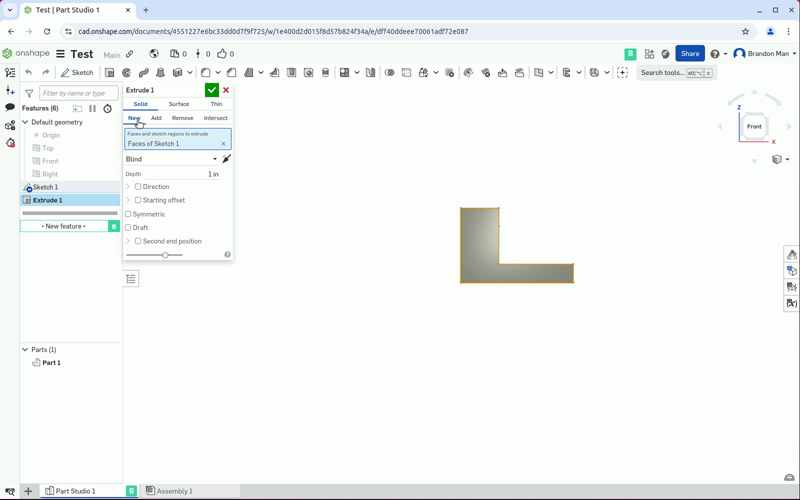
key(tab, 4)
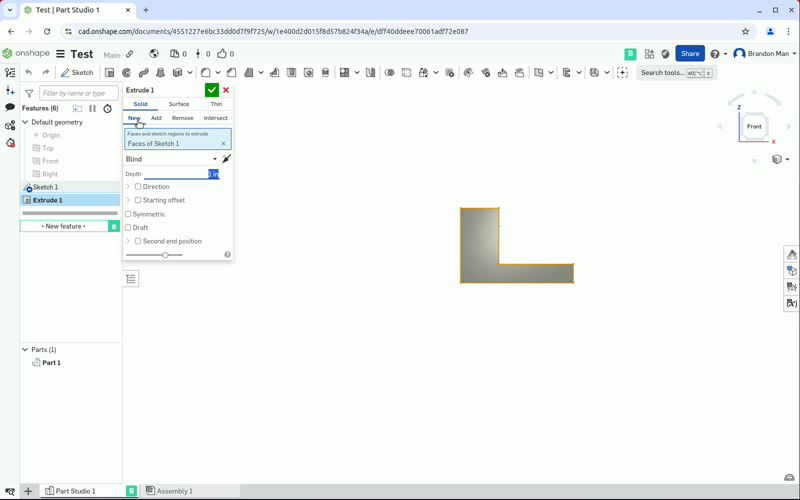
text(15.406)
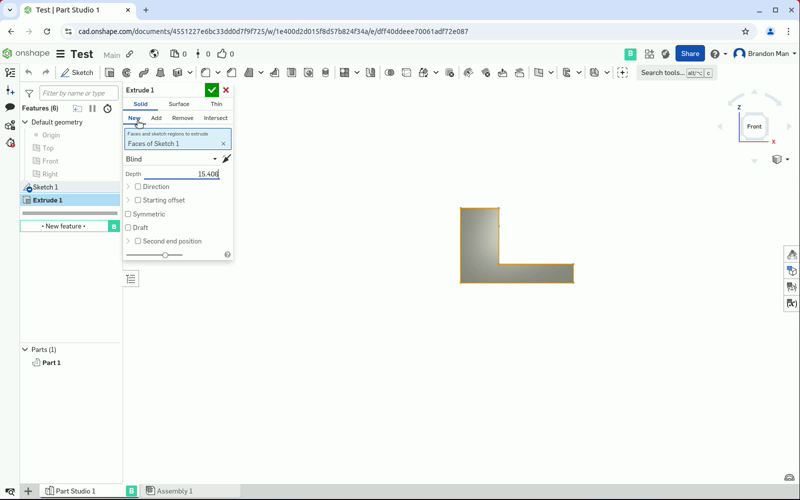
key(tab, 3)
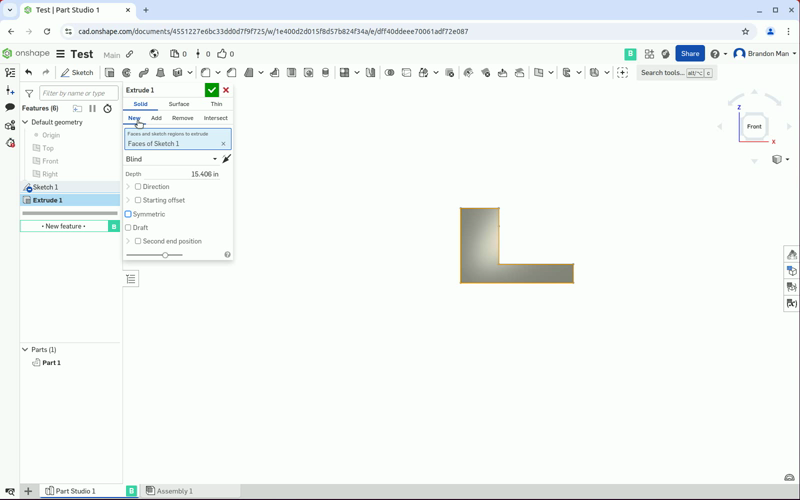
key(space)
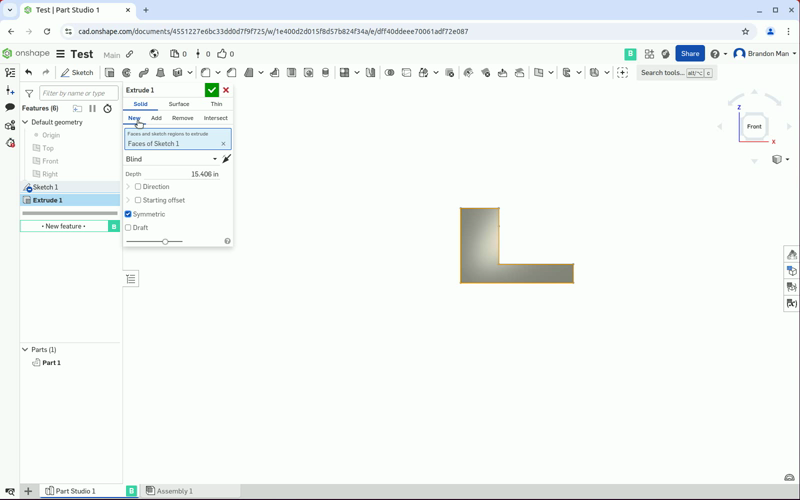
key(enter)
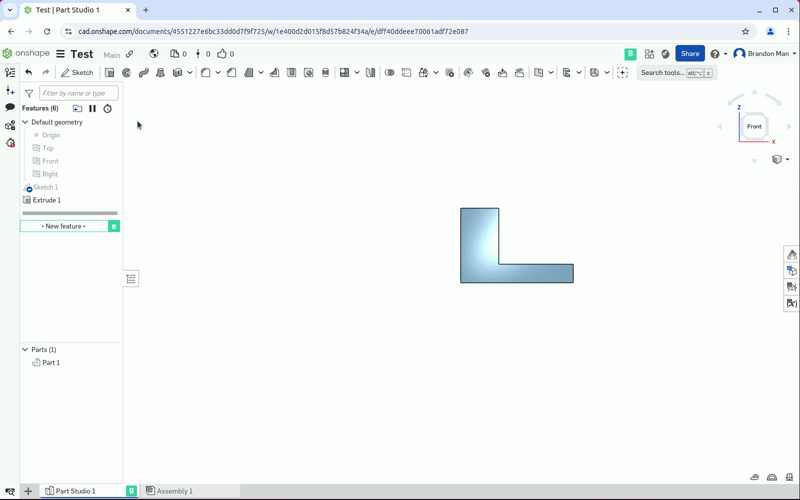
key(shift+h)
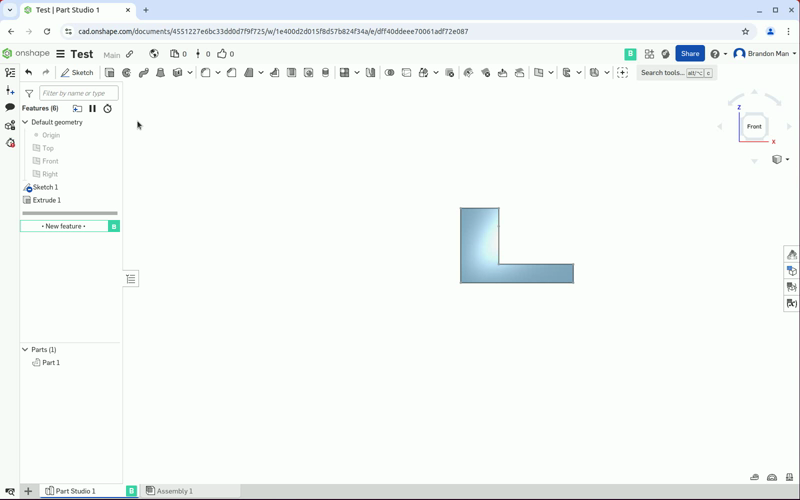
key(shift+h)
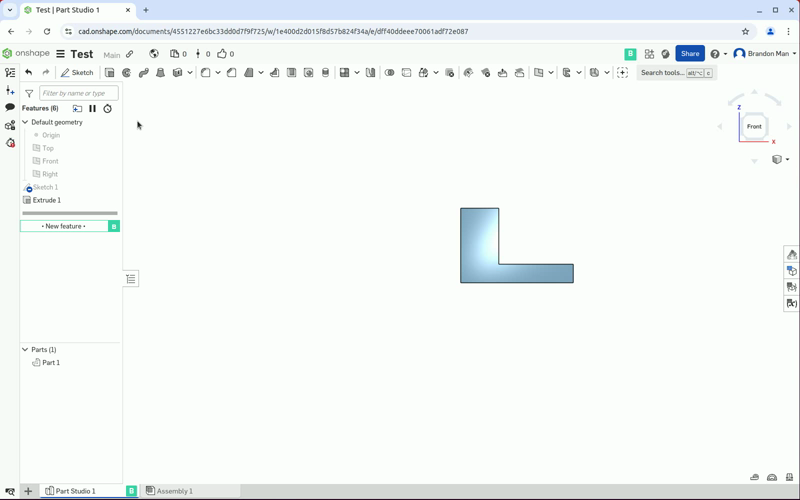
mouse_move(73, 189)
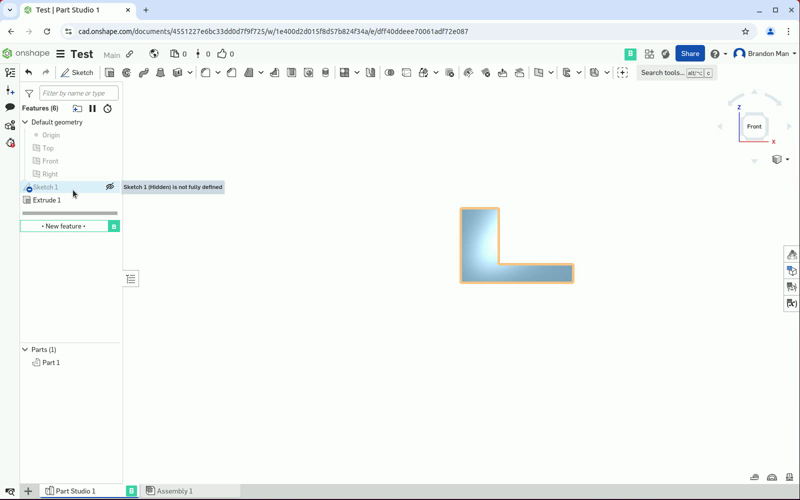
click(73, 189)
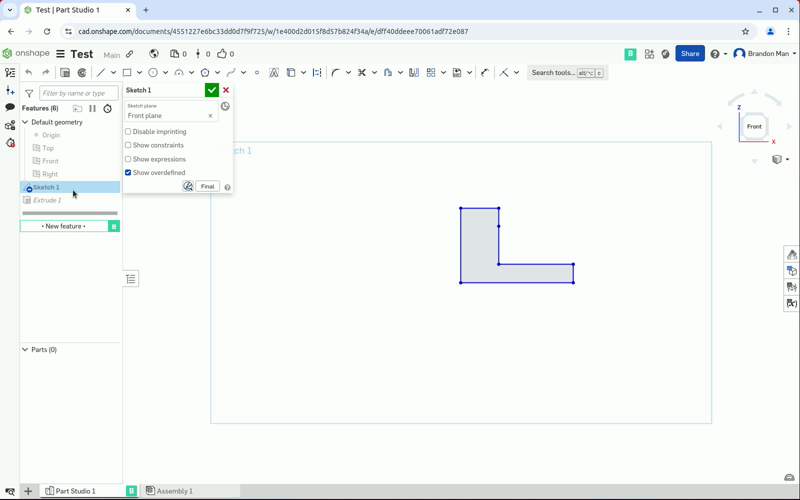
mouse_move(229, 92)
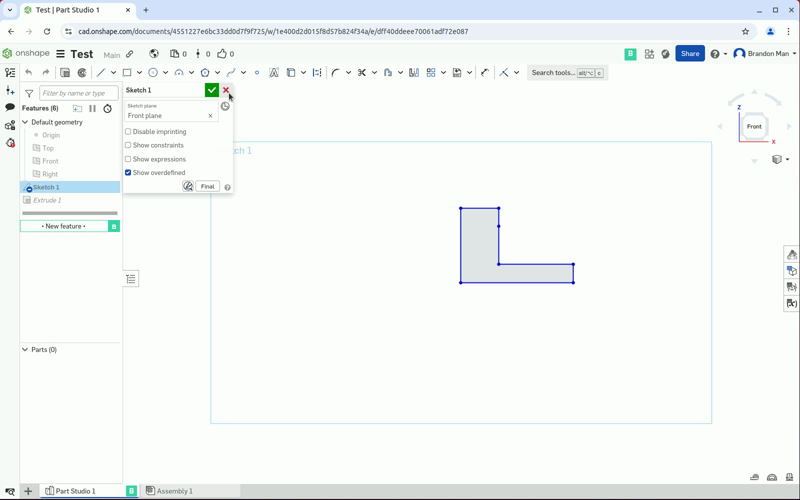
click(229, 92)
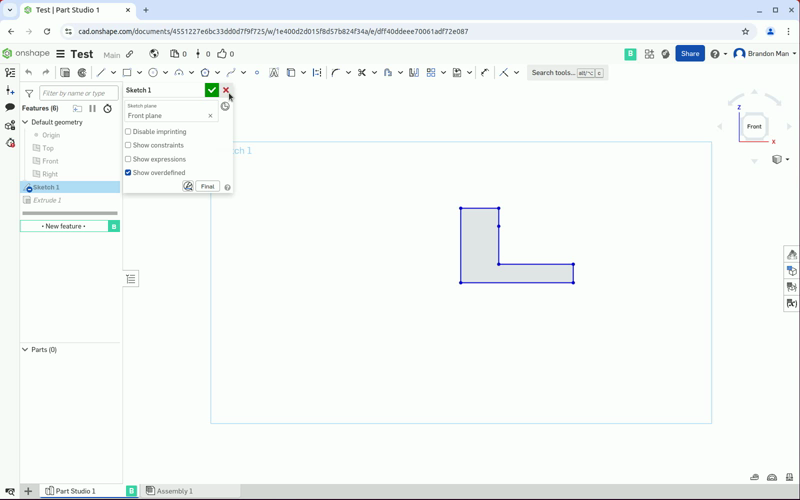
key(shift+s)
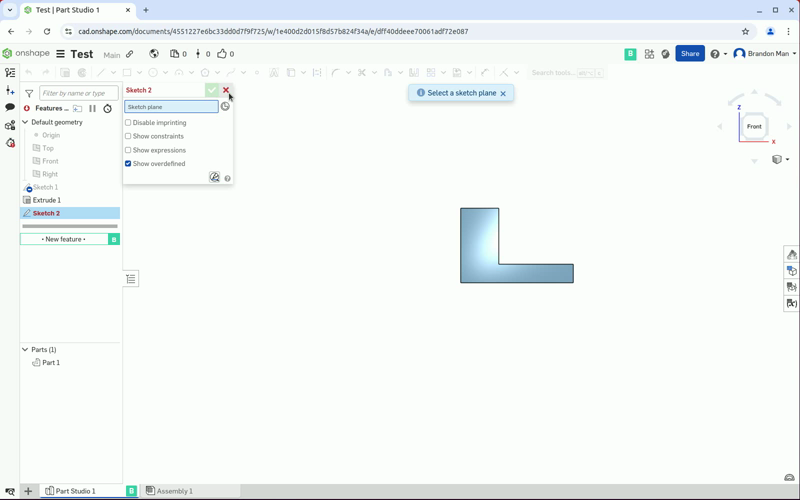
mouse_move(73, 163)
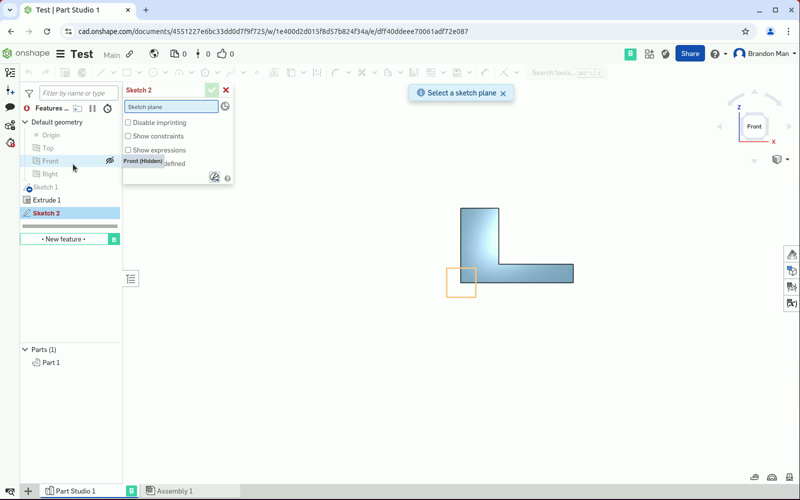
click(73, 163)
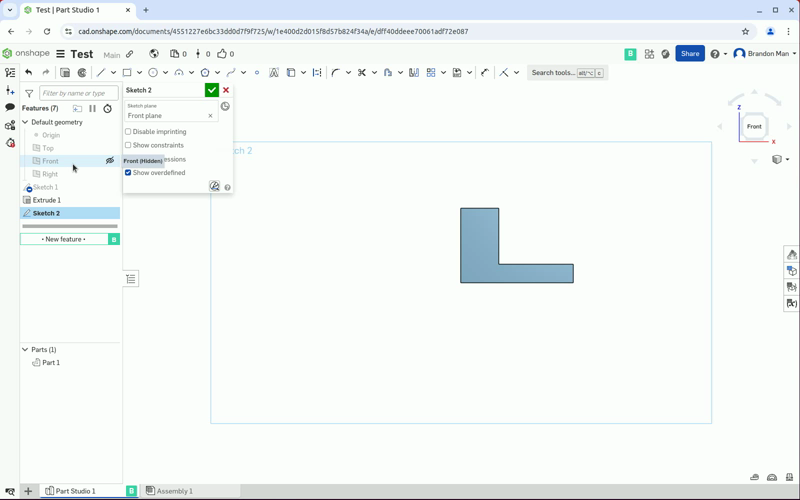
mouse_move(73, 352)
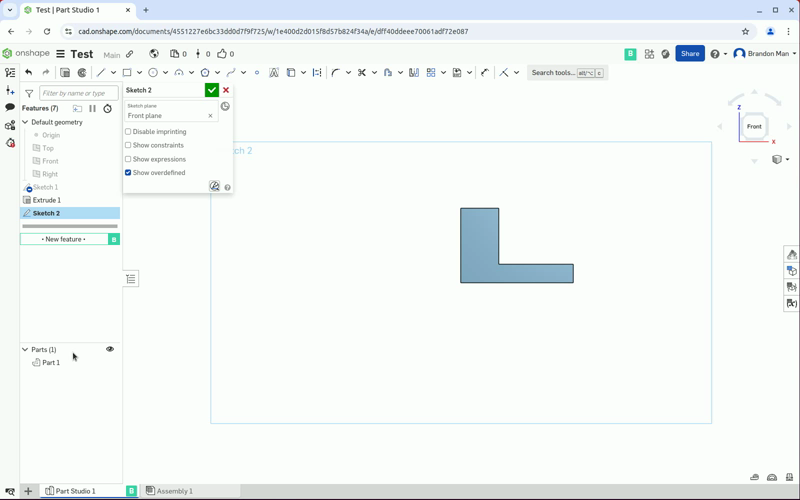
key(y)
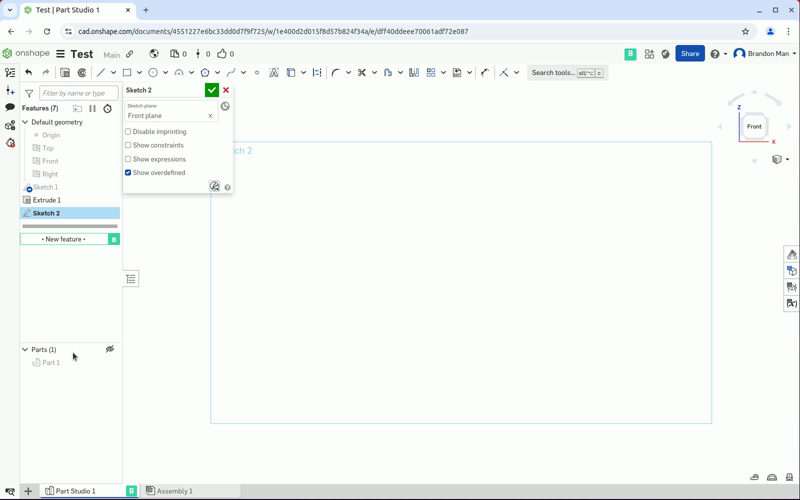
key(l)
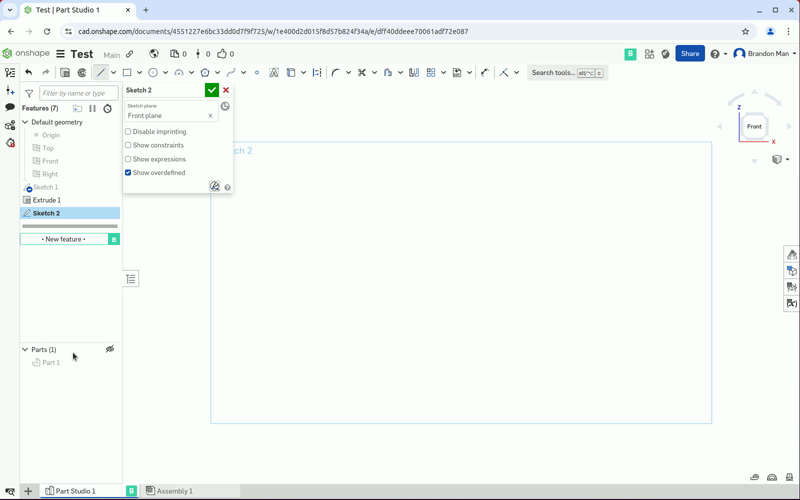
key_down(shift)
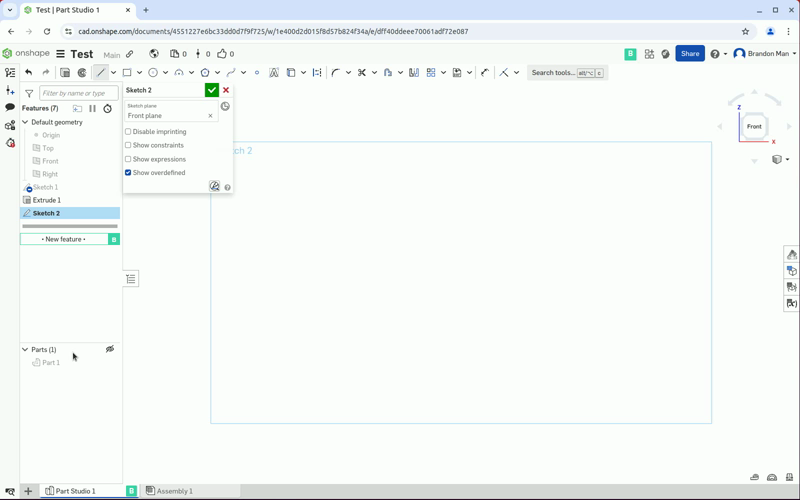
mouse_move(498, 264)
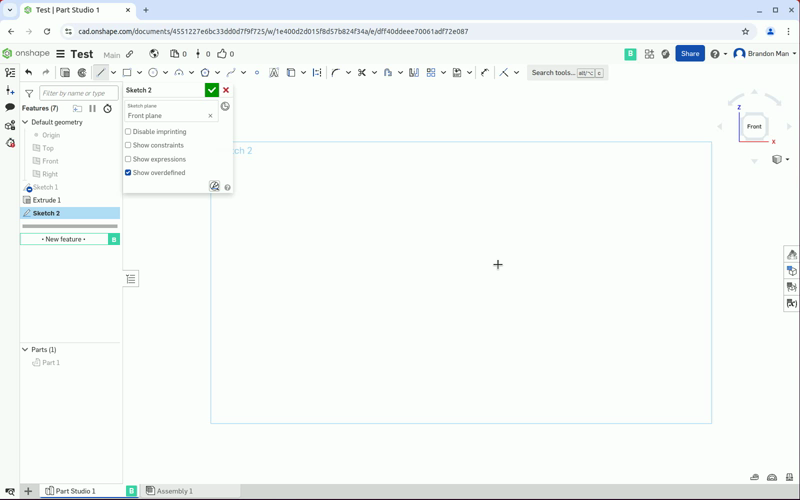
click(498, 264)
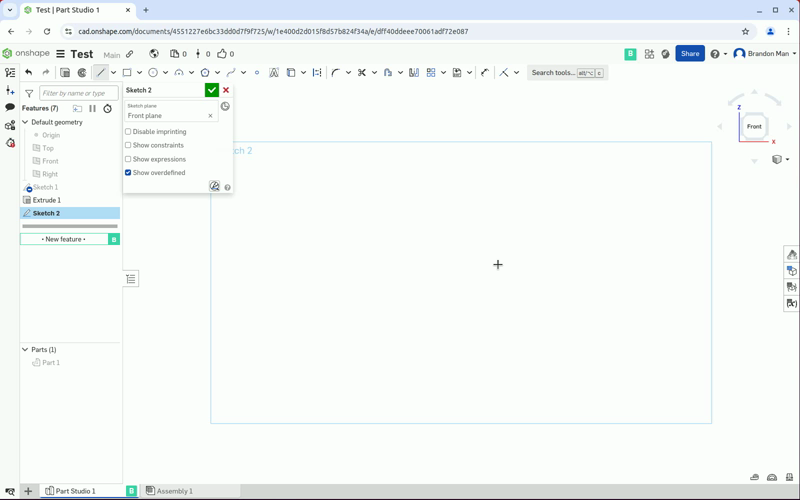
key_up(shift)
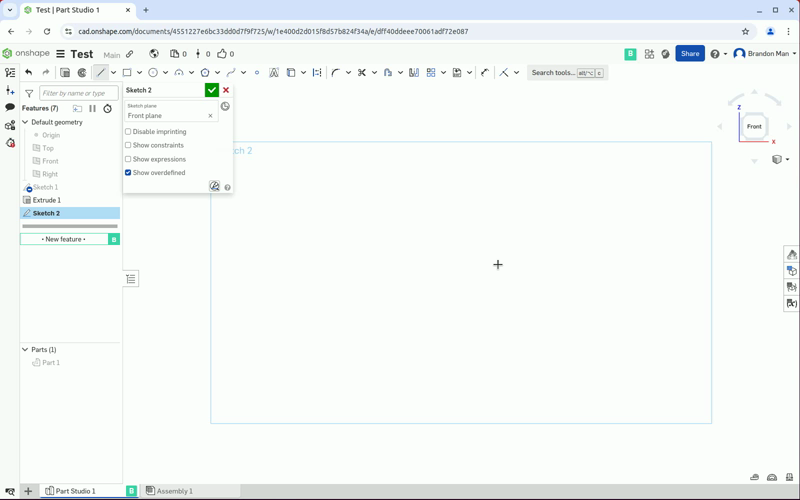
key_down(shift)
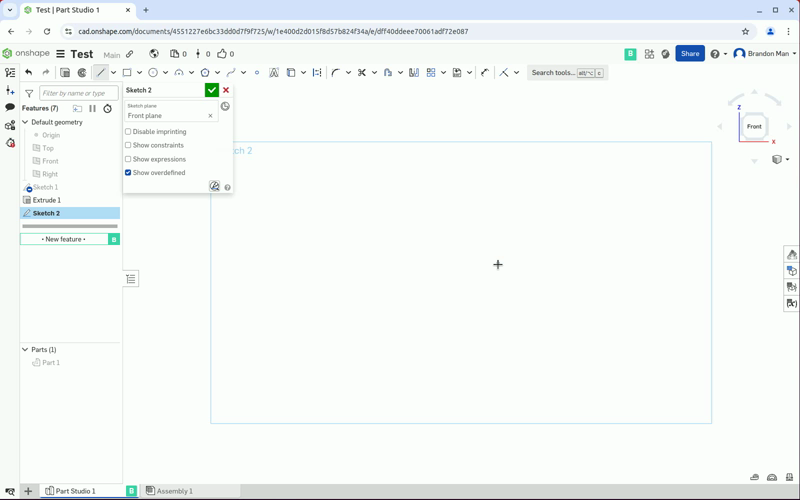
mouse_move(573, 264)
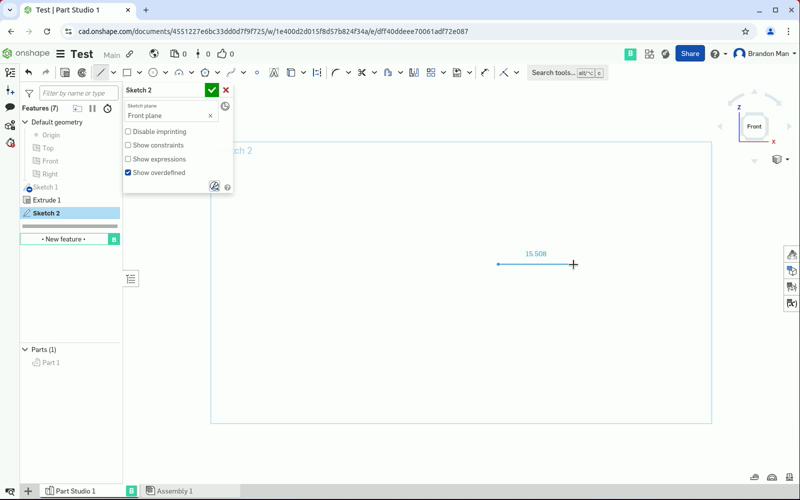
click(573, 264)
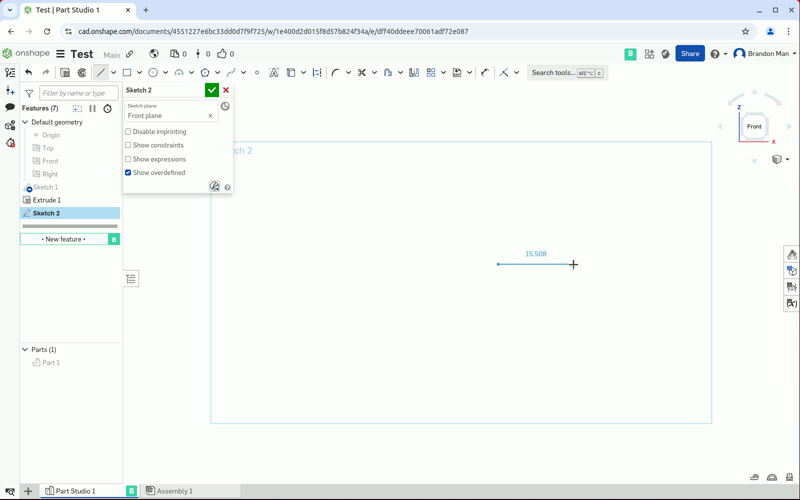
key_up(shift)
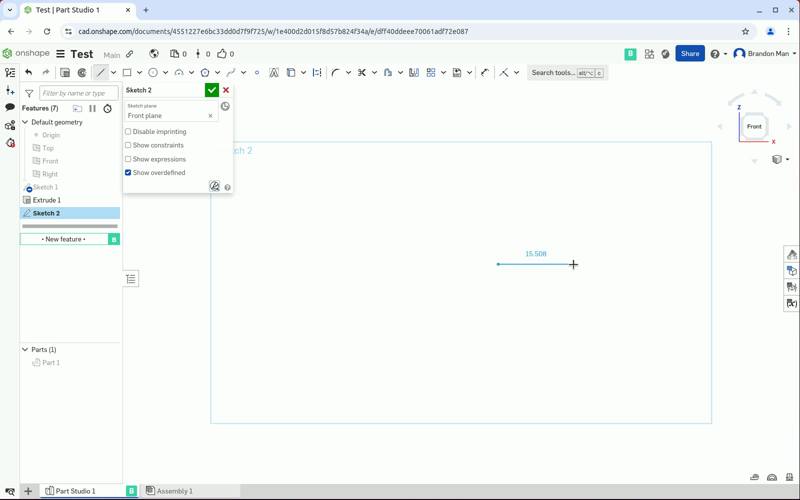
key_down(shift)
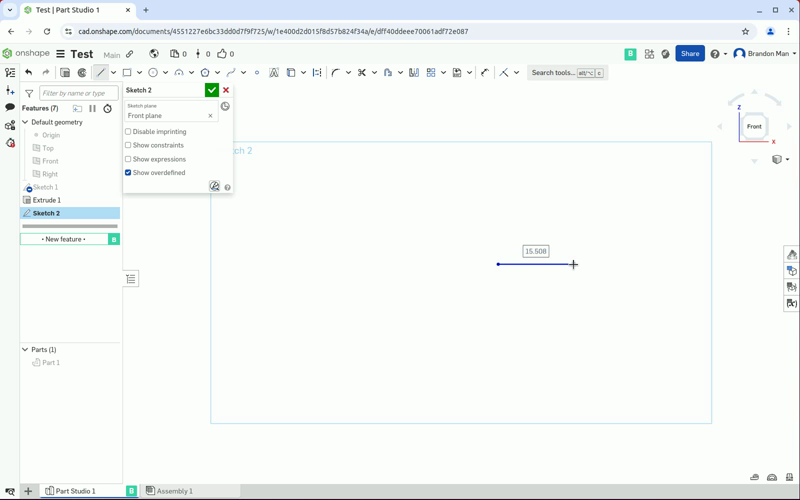
mouse_move(589, 264)
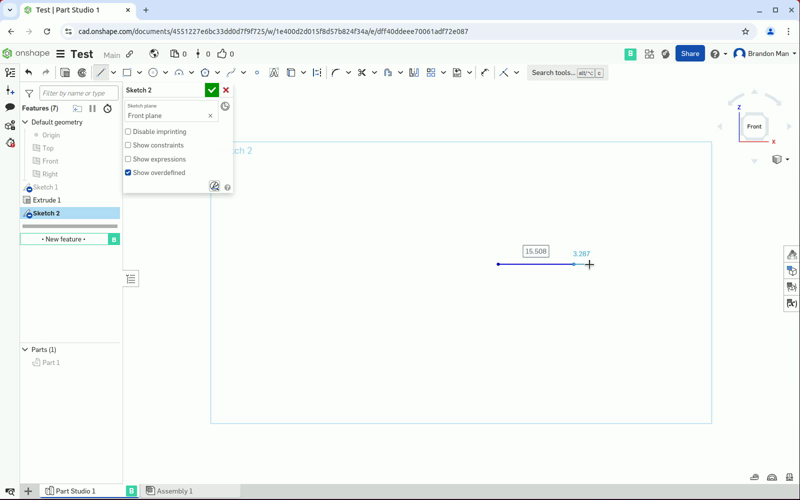
mouse_move(573, 226)
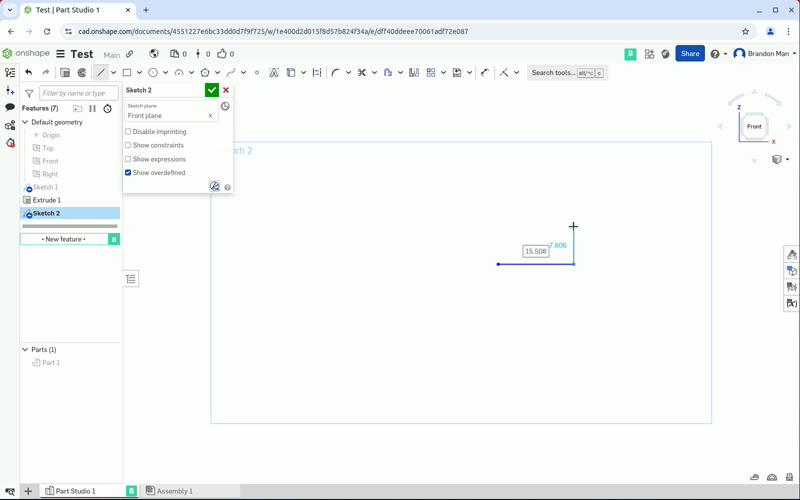
click(573, 226)
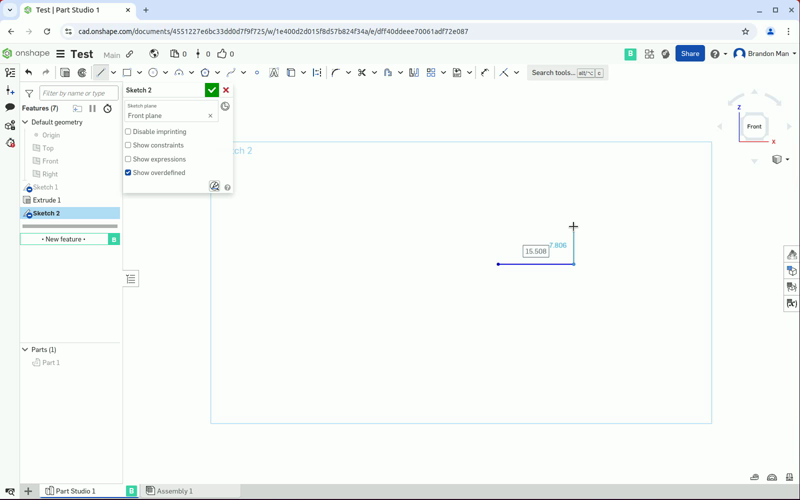
key_up(shift)
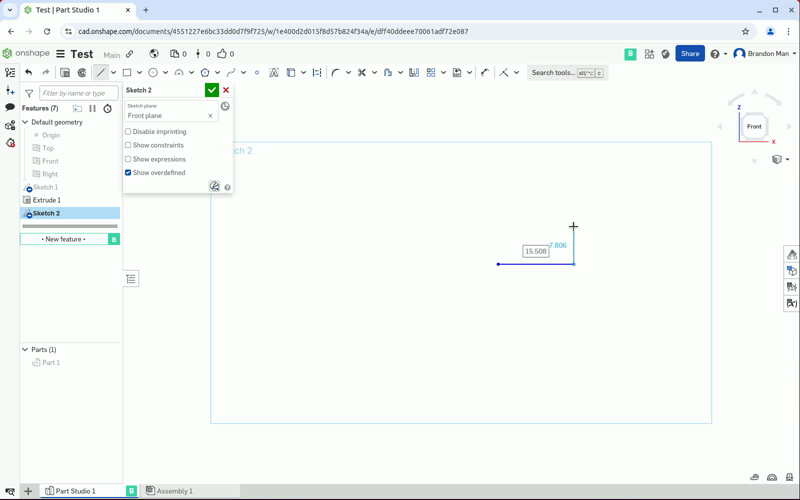
key_down(shift)
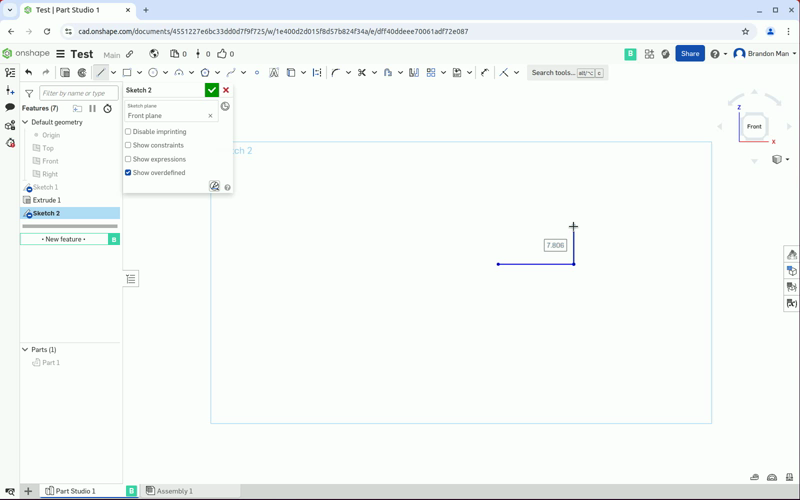
mouse_move(498, 226)
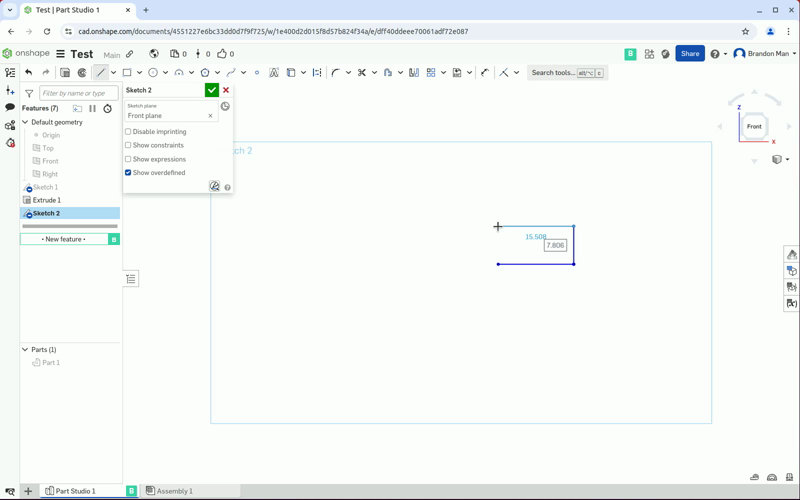
click(498, 226)
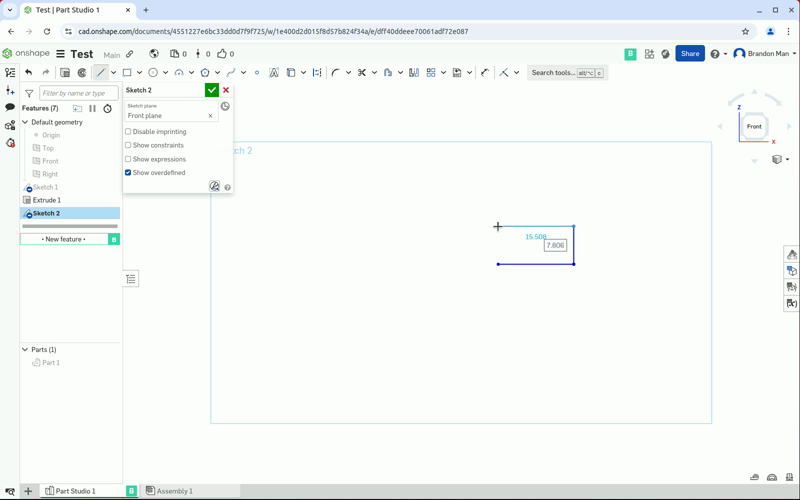
key_up(shift)
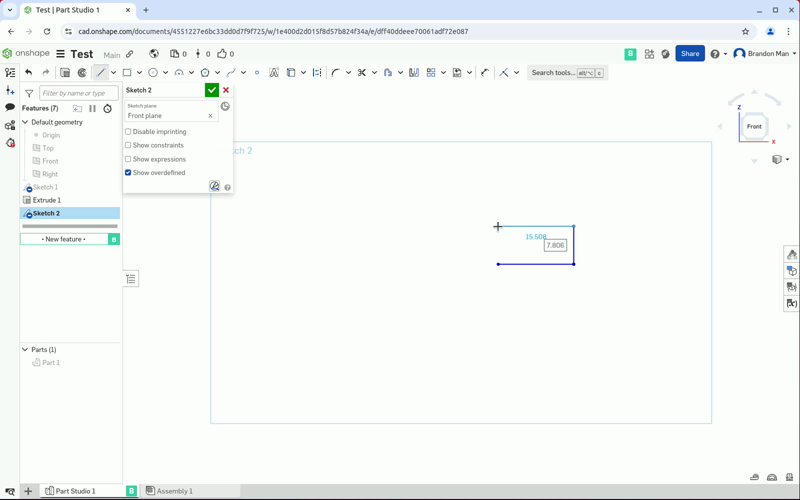
mouse_move(528, 226)
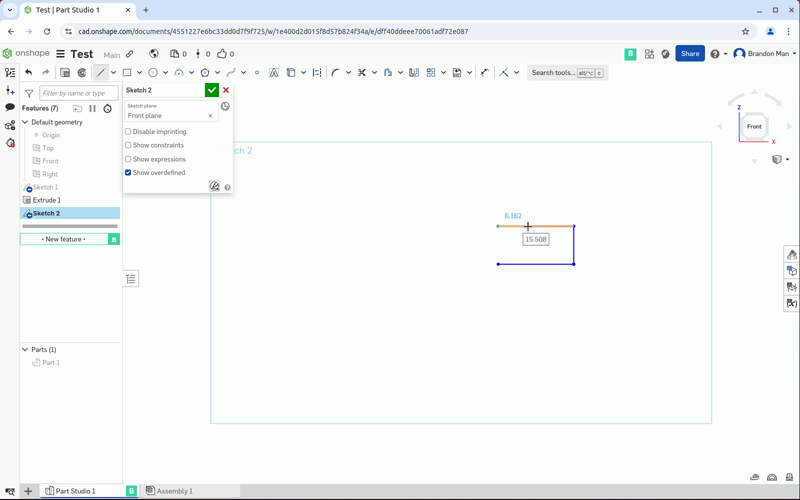
key_down(shift)
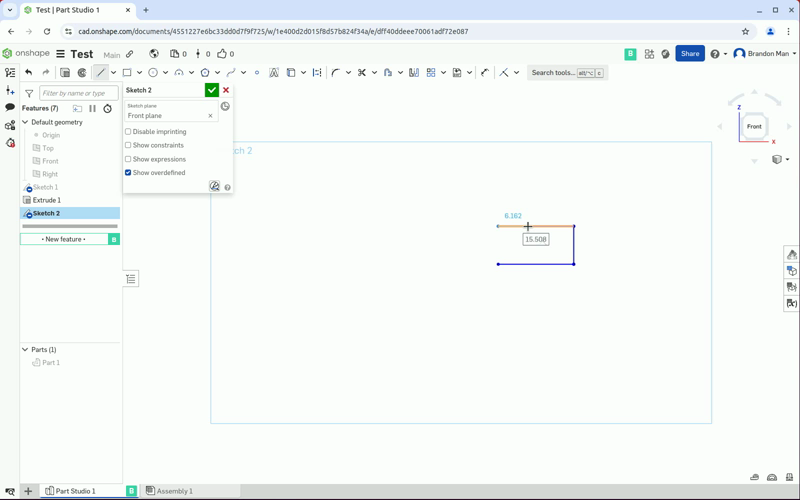
mouse_move(498, 264)
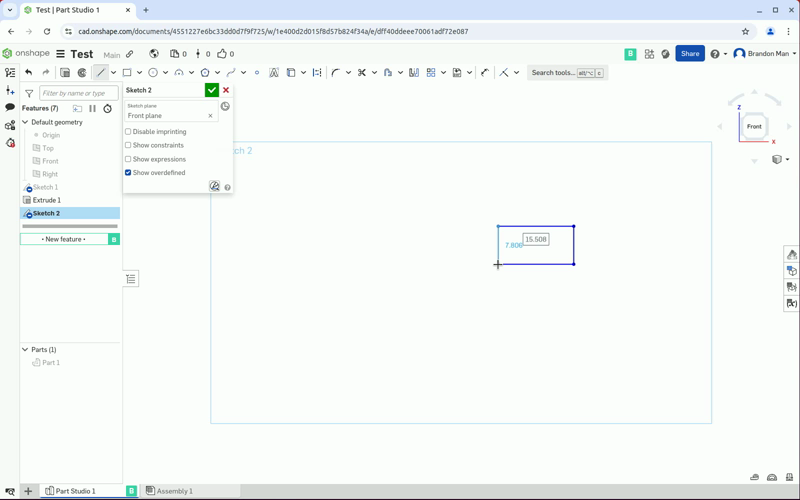
key_up(shift)
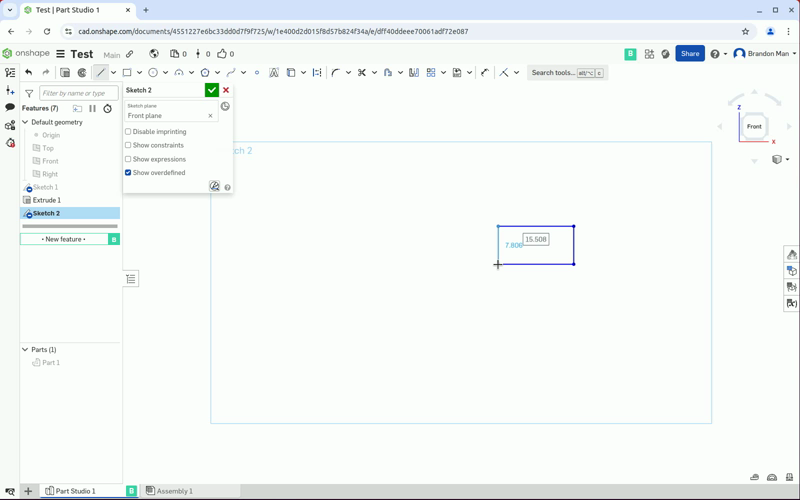
click(498, 264)
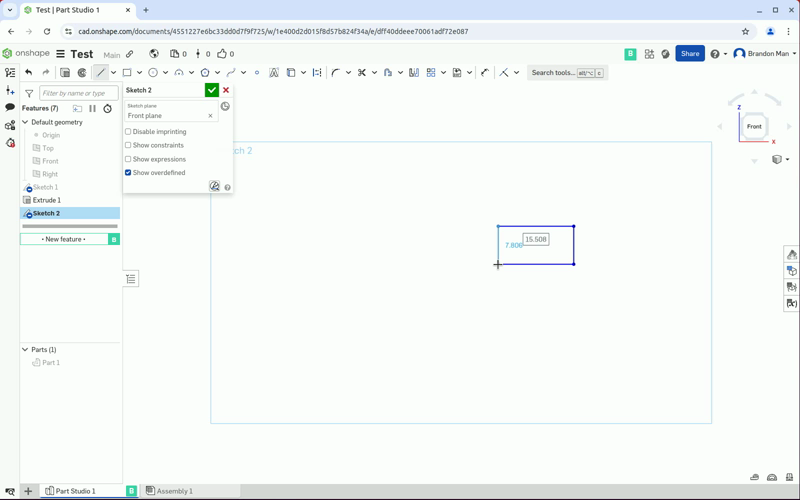
key(esc)
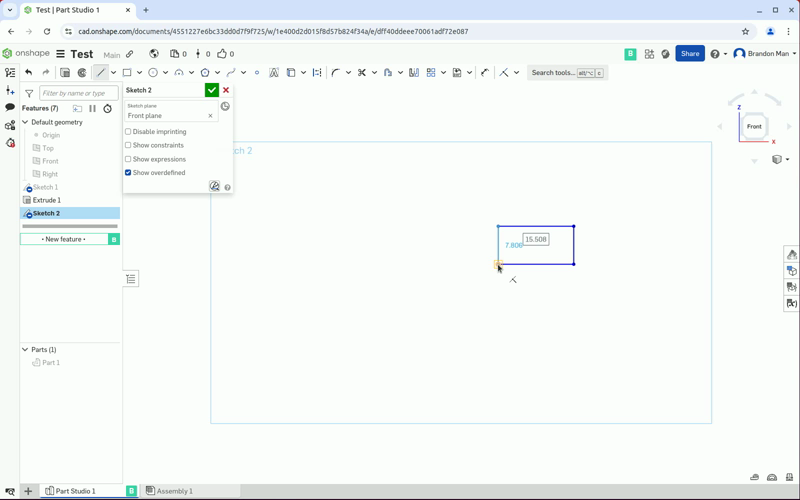
mouse_move(517, 260)
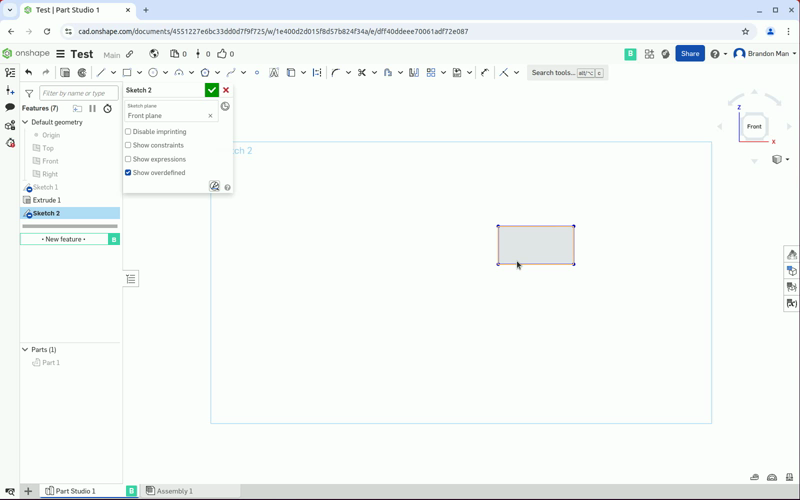
click(517, 260)
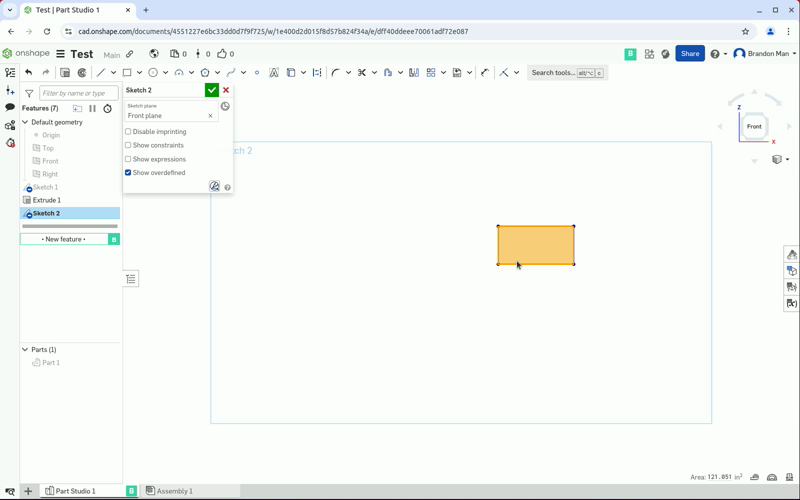
mouse_move(73, 352)
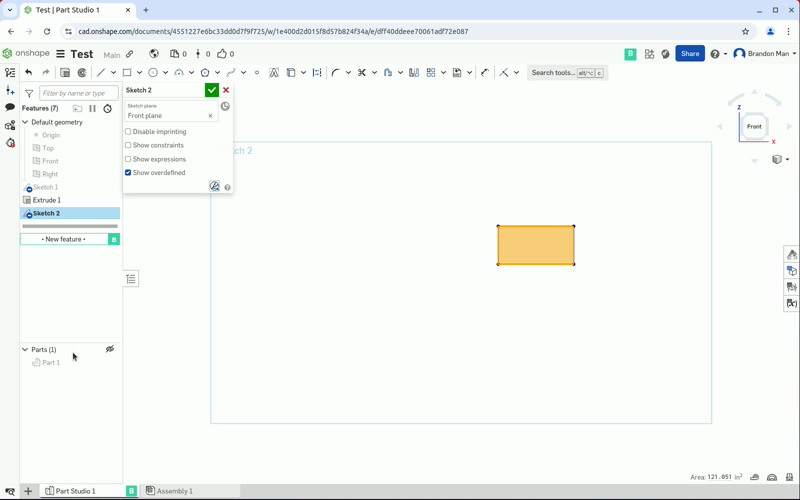
key(shift+y)
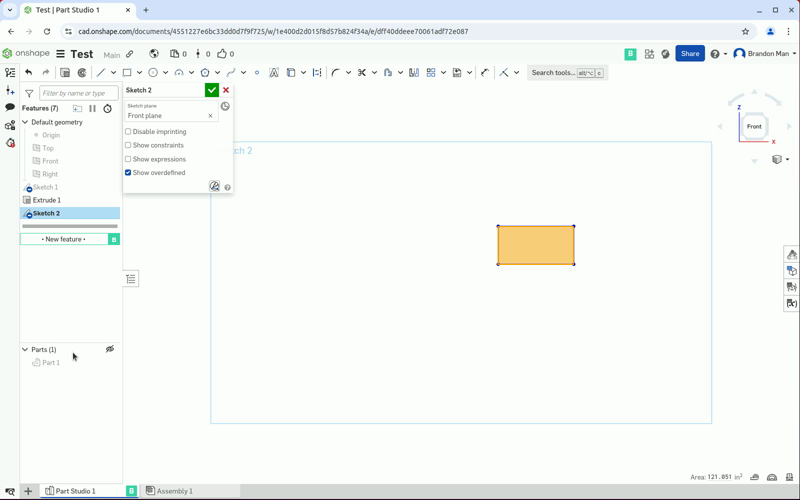
key(shift+e)
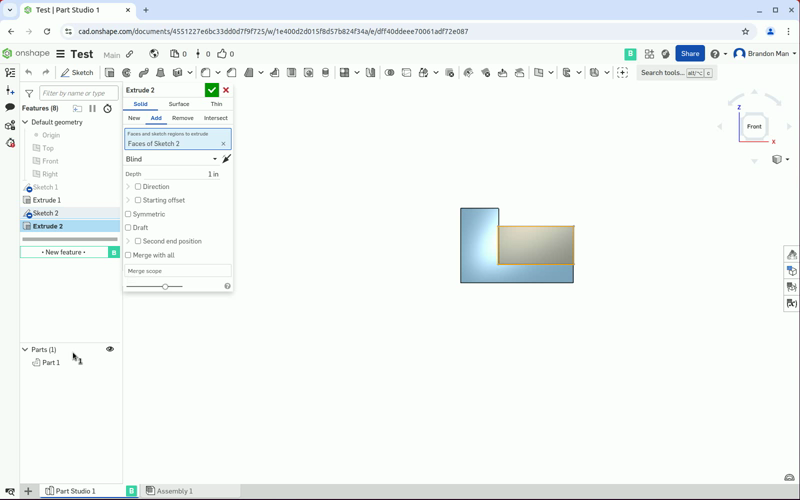
mouse_move(143, 106)
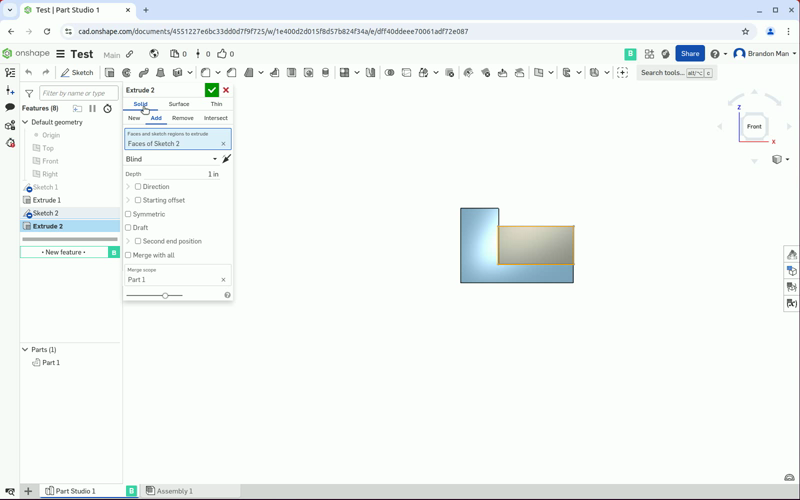
click(143, 106)
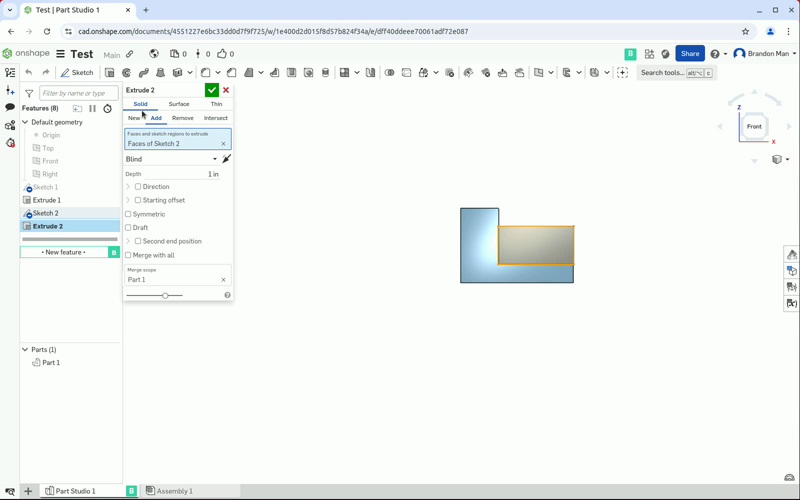
mouse_move(137, 120)
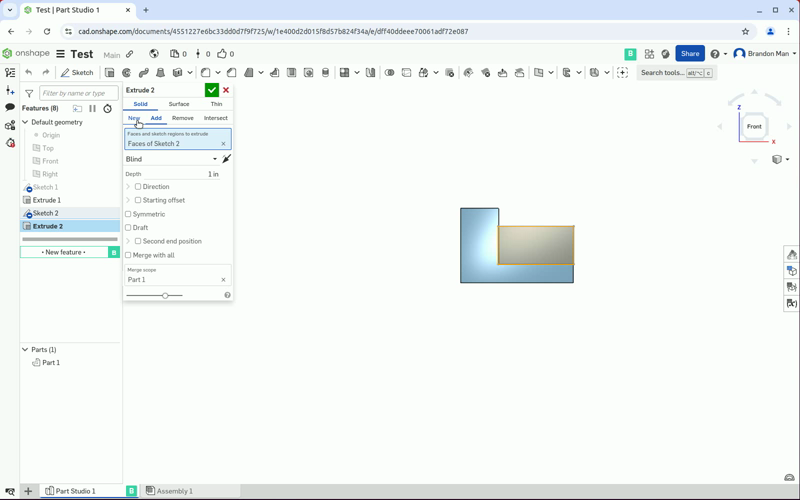
click(137, 120)
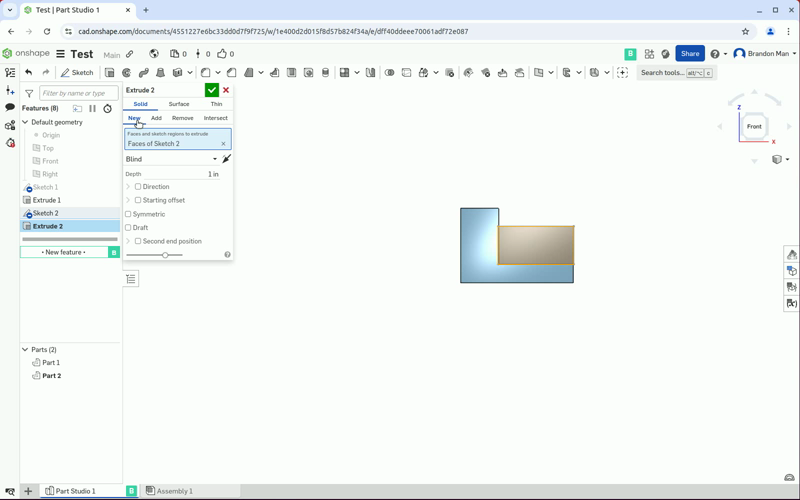
key(tab, 4)
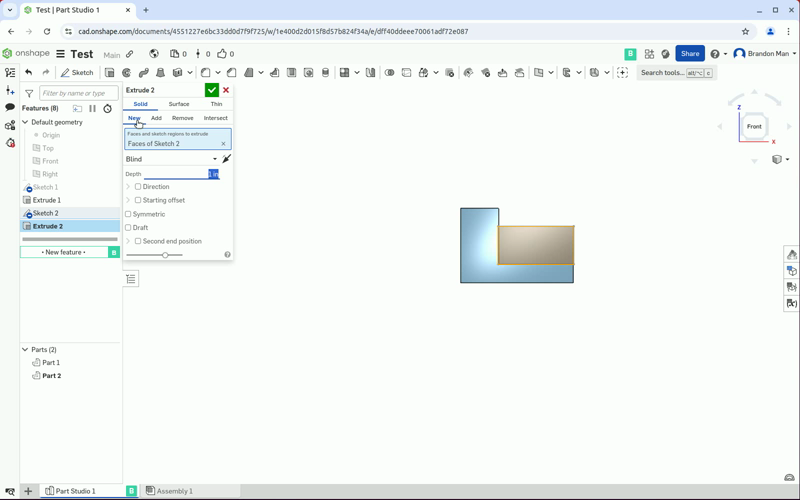
text(-7.703)
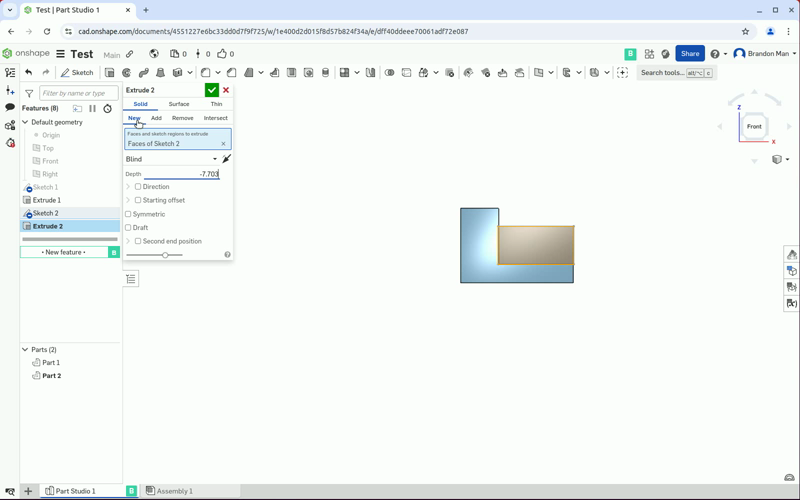
key(enter)
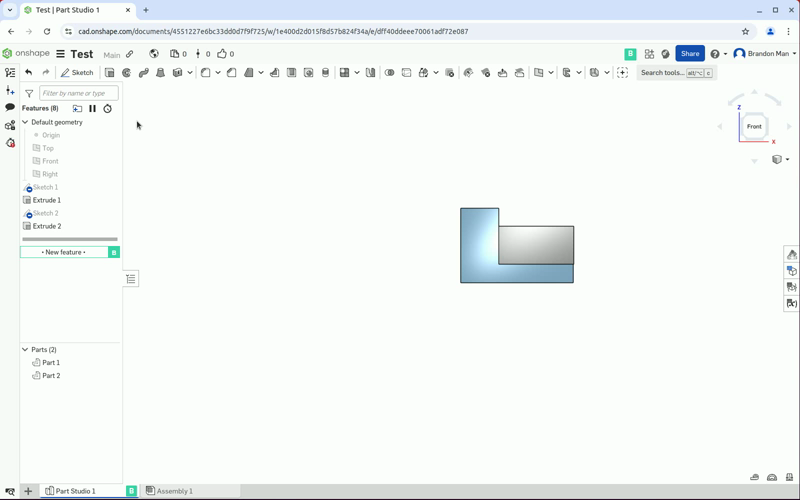
key(shift+h)
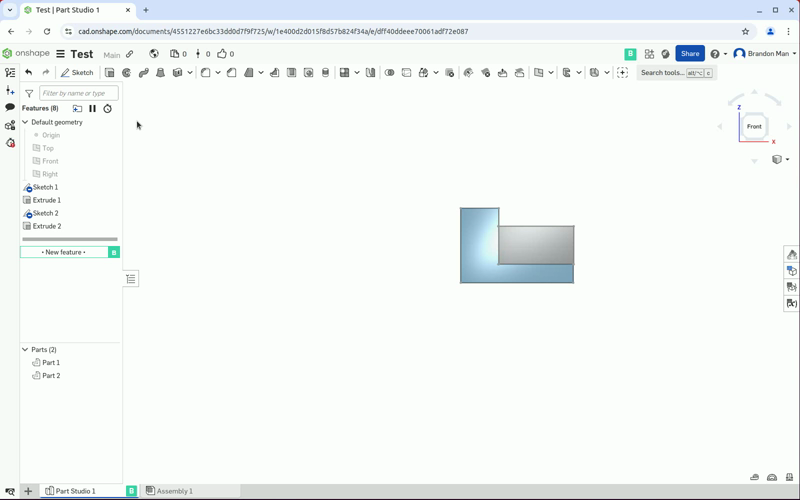
key(shift+h)
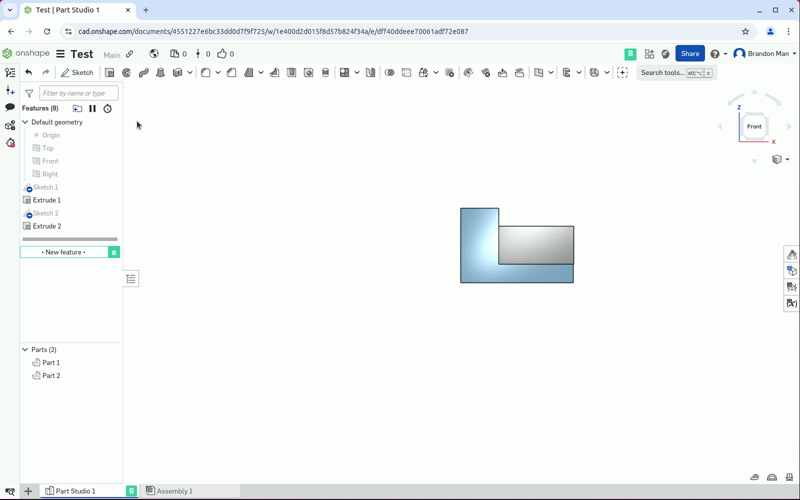
mouse_move(73, 189)
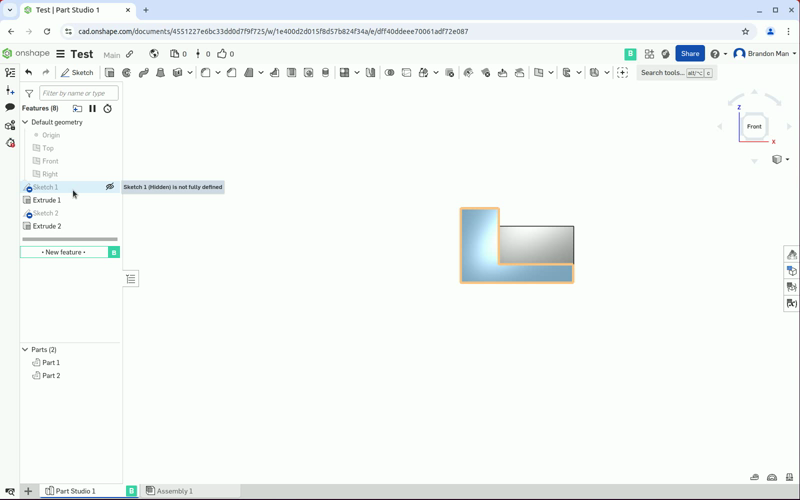
click(73, 189)
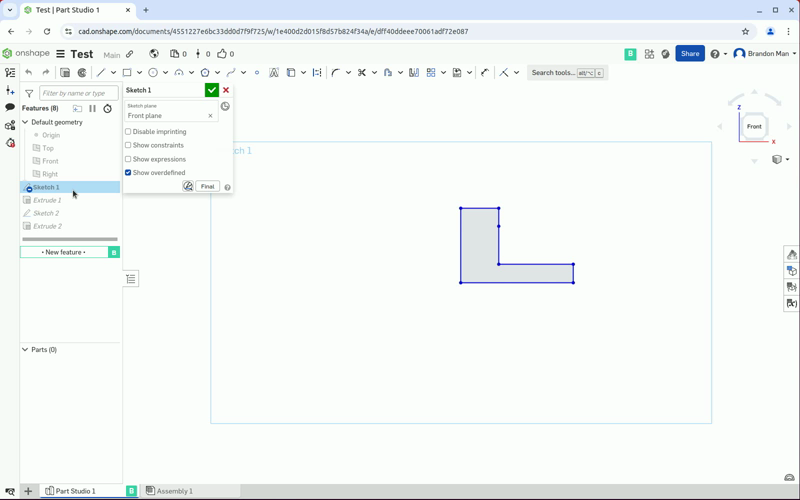
mouse_move(229, 92)
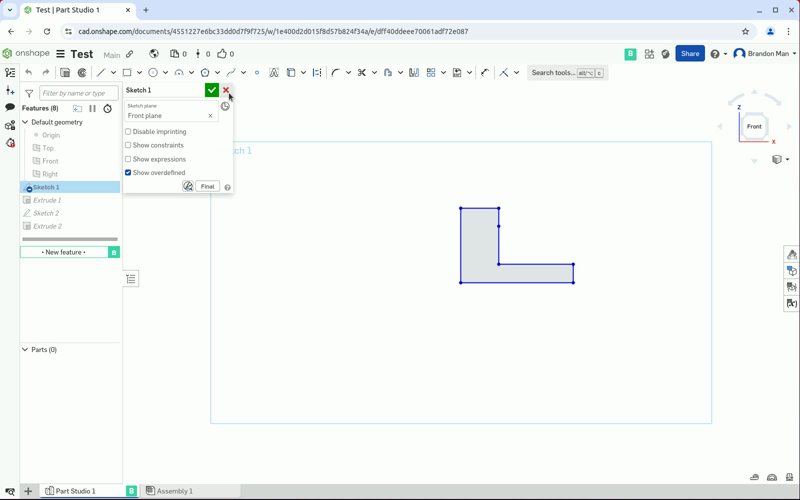
click(229, 92)
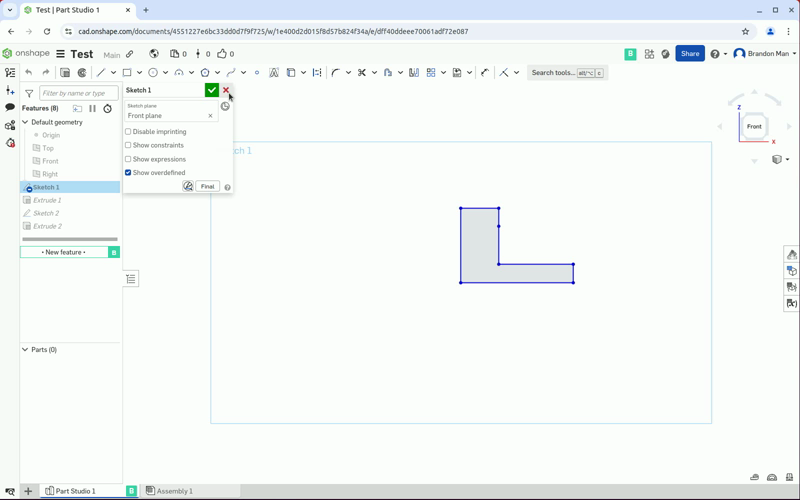
key(shift+s)
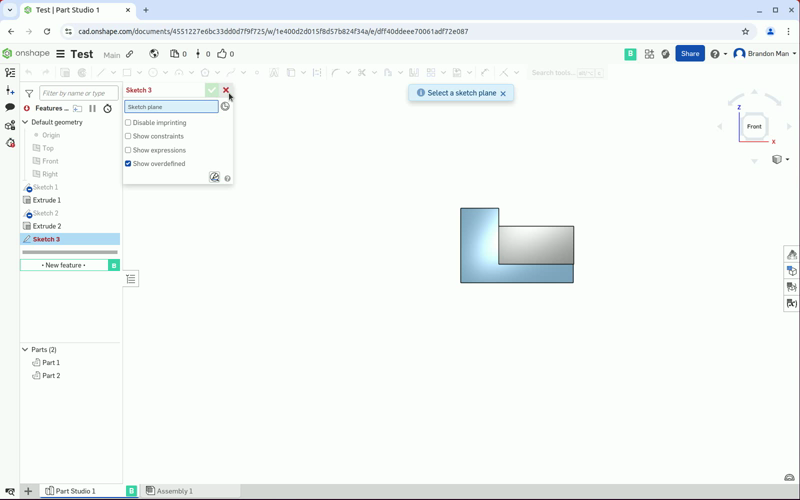
mouse_move(73, 163)
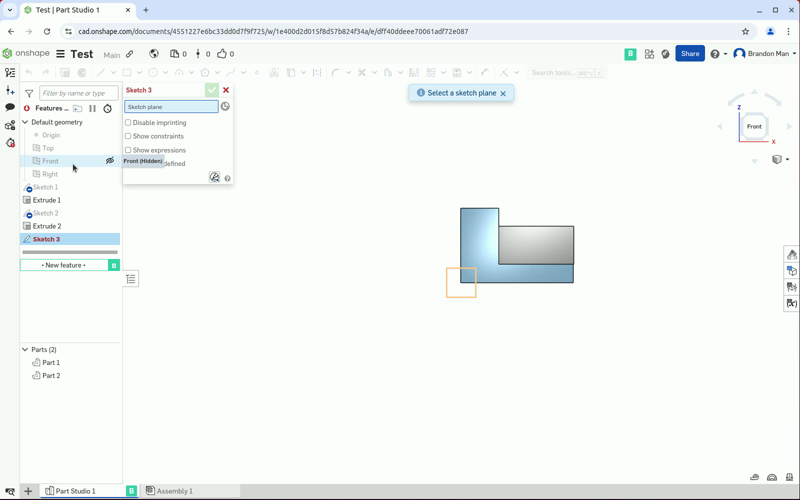
click(73, 163)
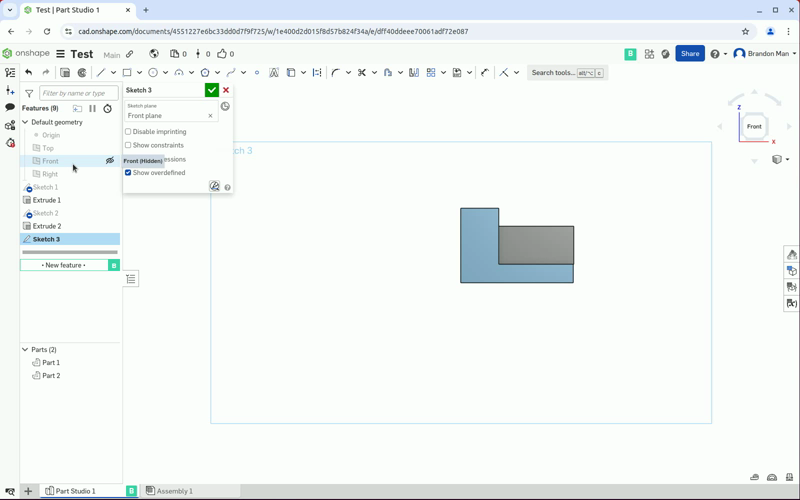
mouse_move(73, 352)
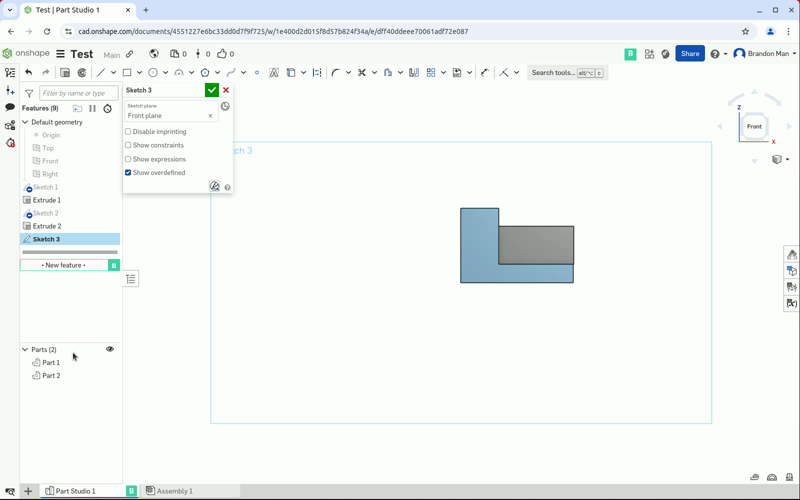
key(y)
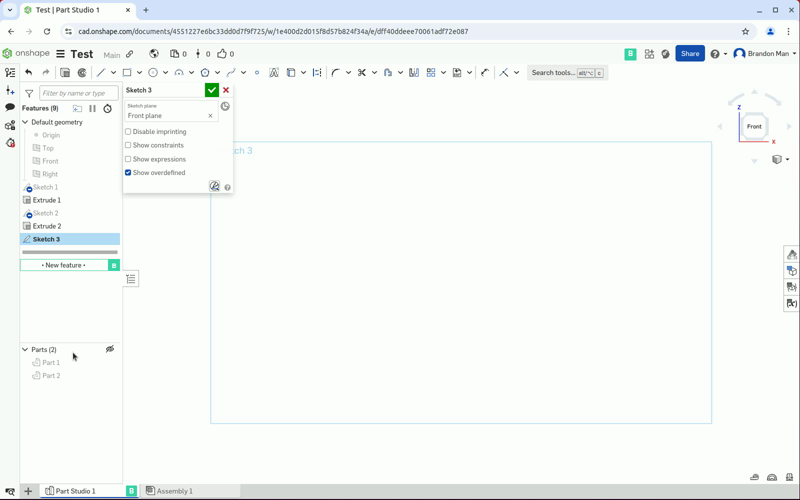
key(l)
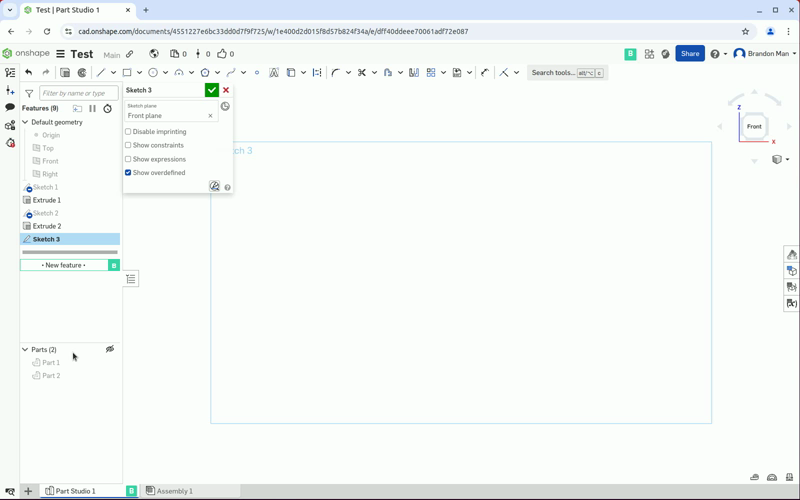
key_down(shift)
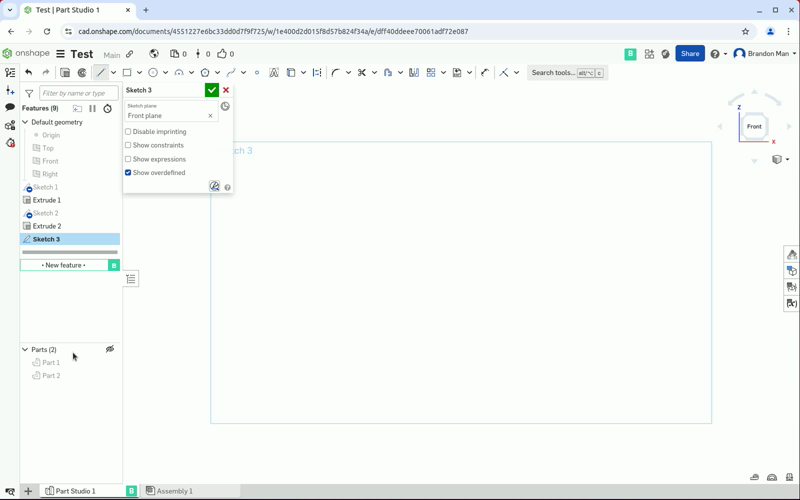
mouse_move(498, 264)
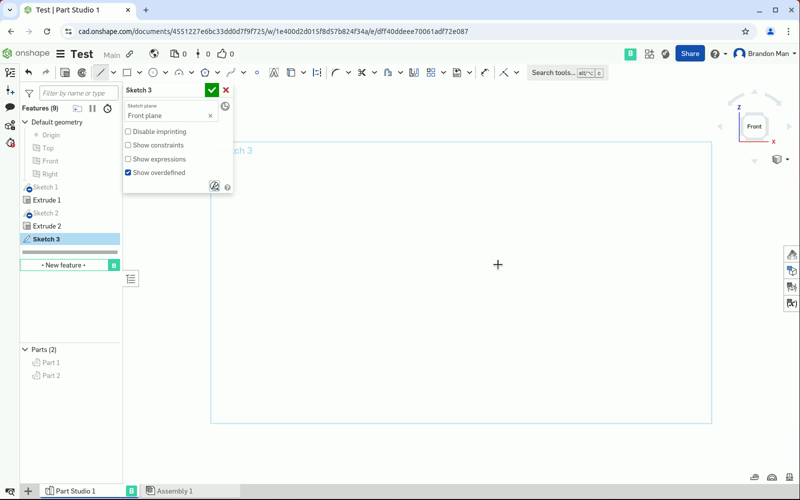
click(498, 264)
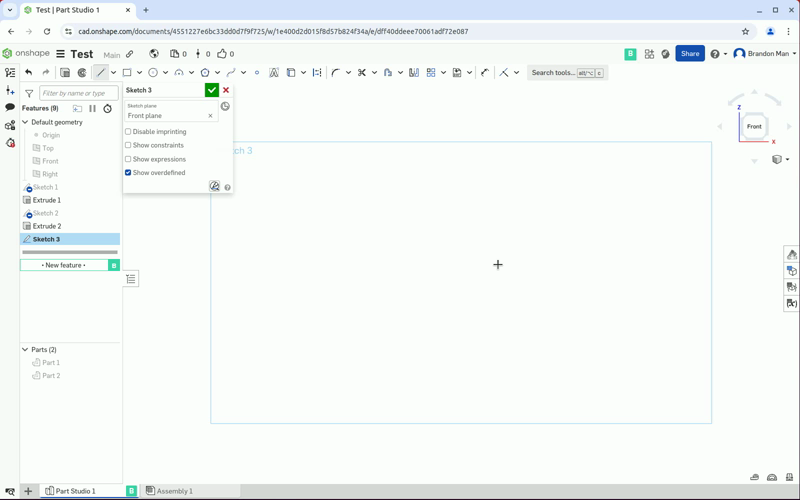
key_up(shift)
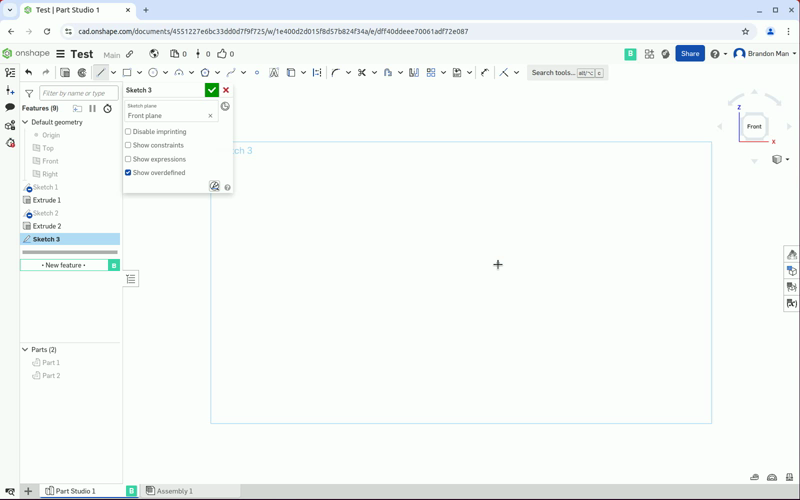
key_down(shift)
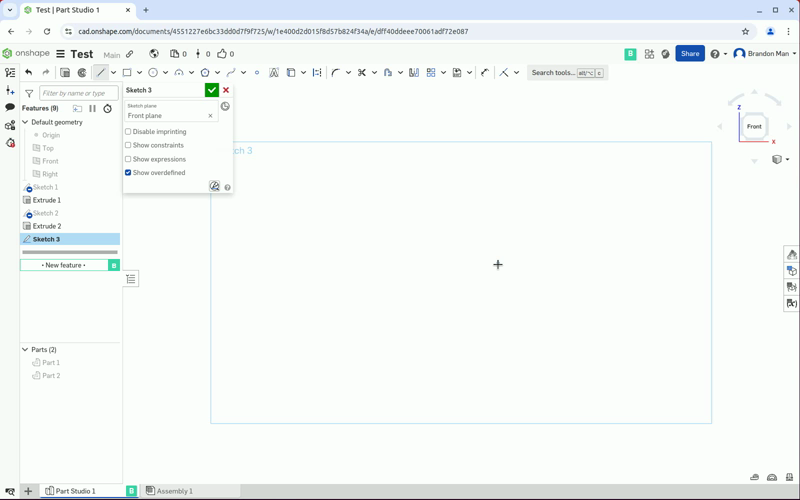
mouse_move(573, 264)
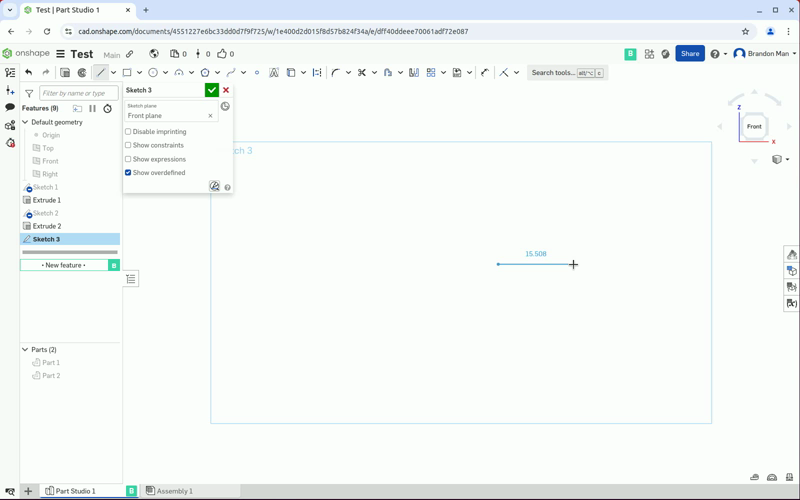
click(573, 264)
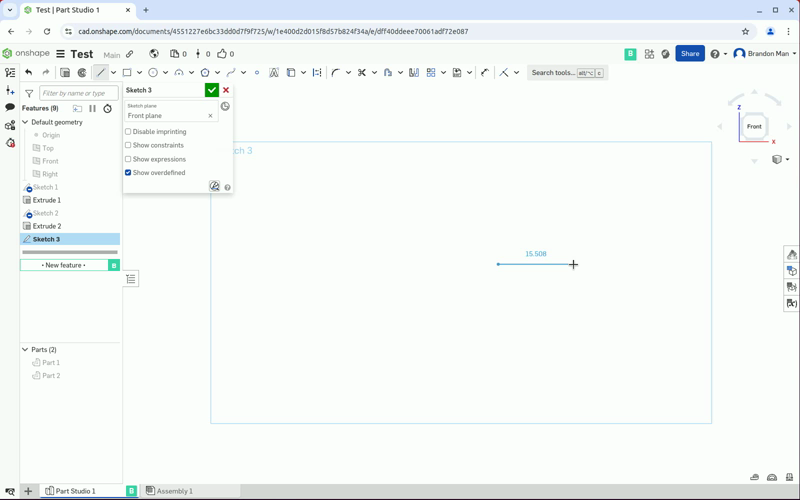
key_up(shift)
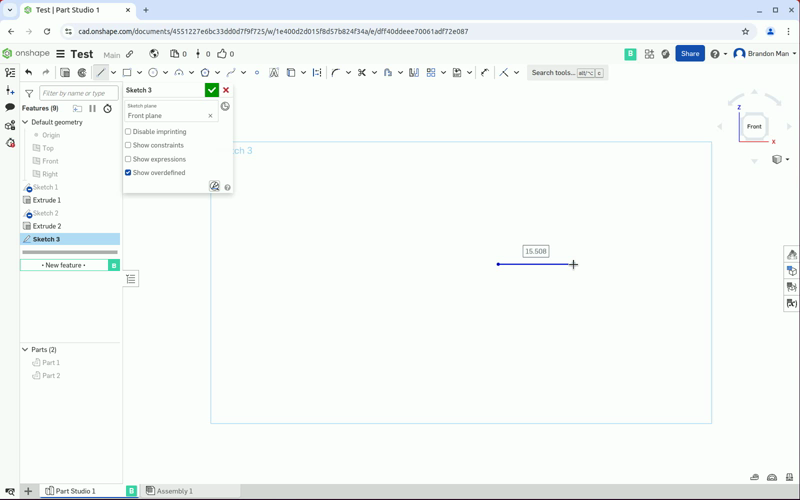
key_down(shift)
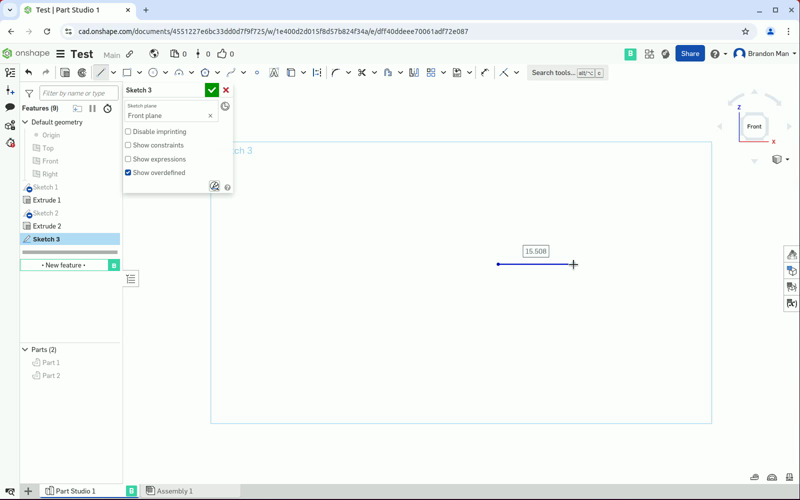
mouse_move(589, 264)
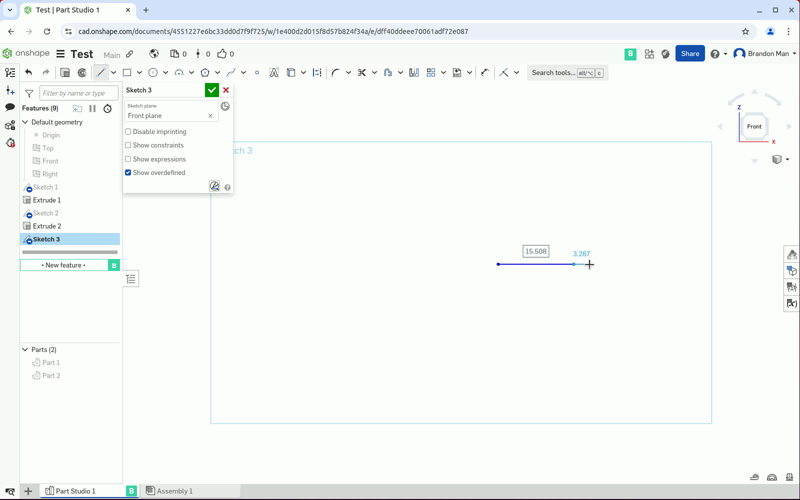
mouse_move(573, 226)
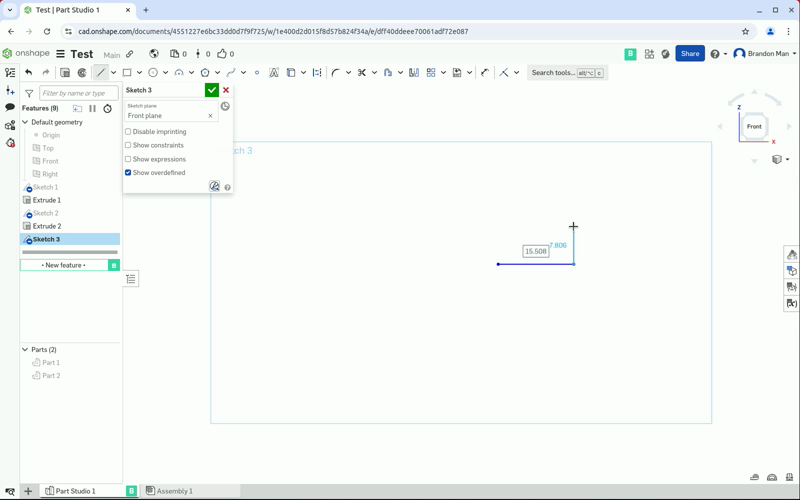
click(573, 226)
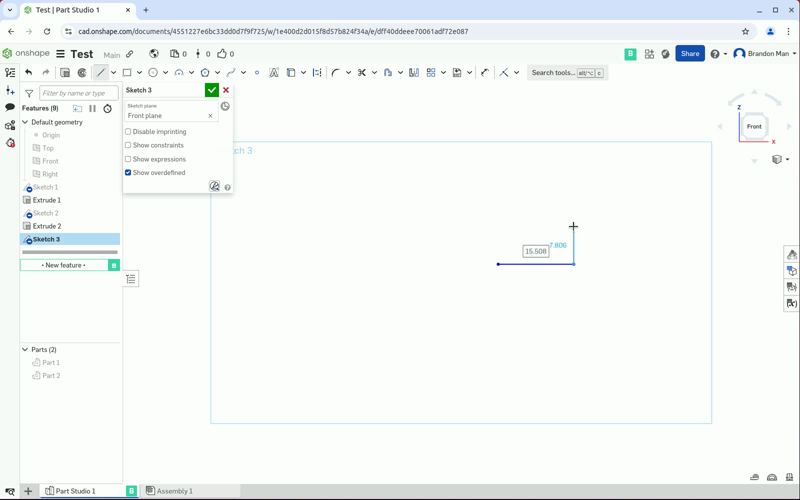
key_up(shift)
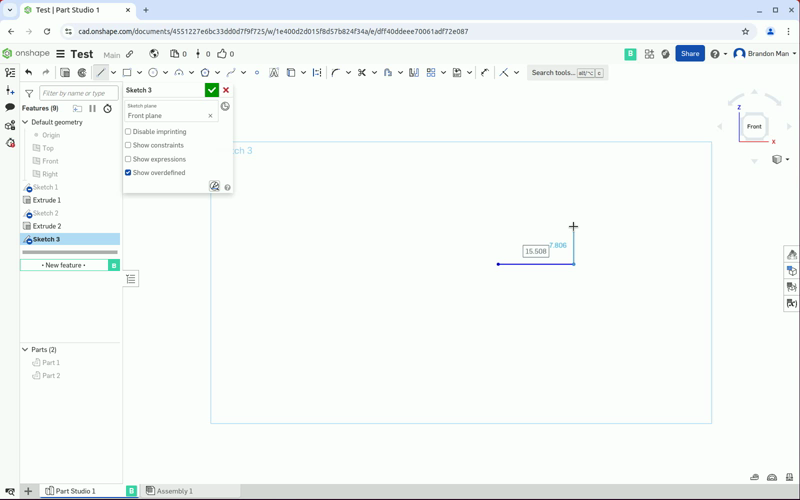
key_down(shift)
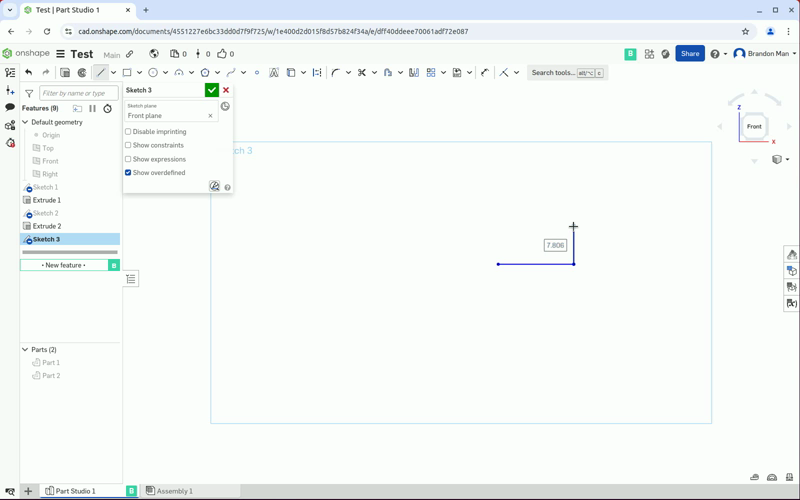
mouse_move(498, 226)
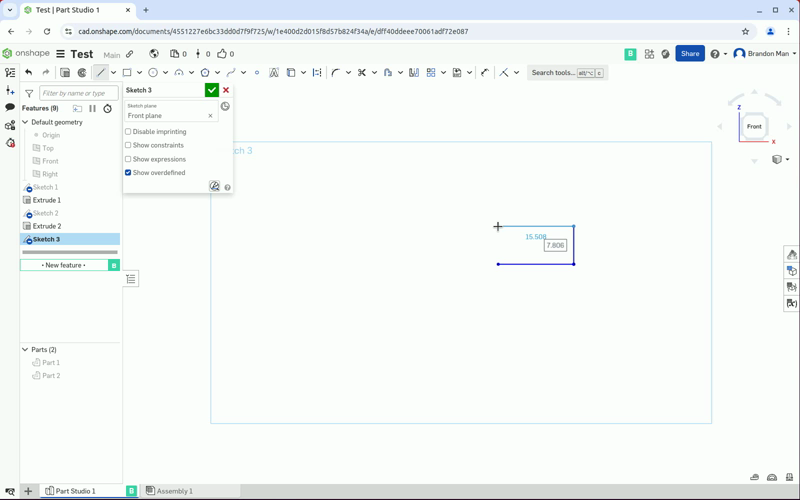
click(498, 226)
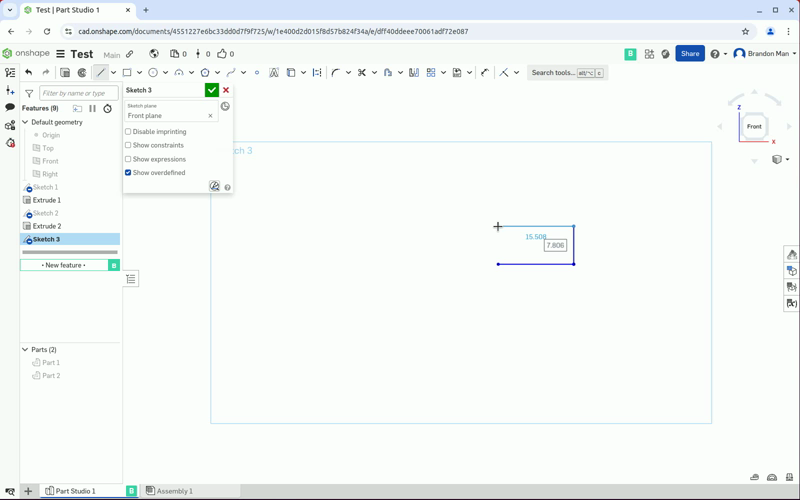
key_up(shift)
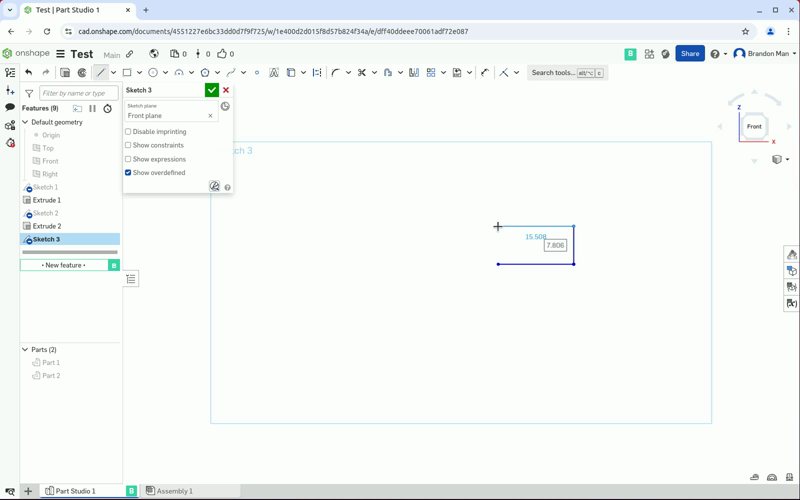
mouse_move(528, 226)
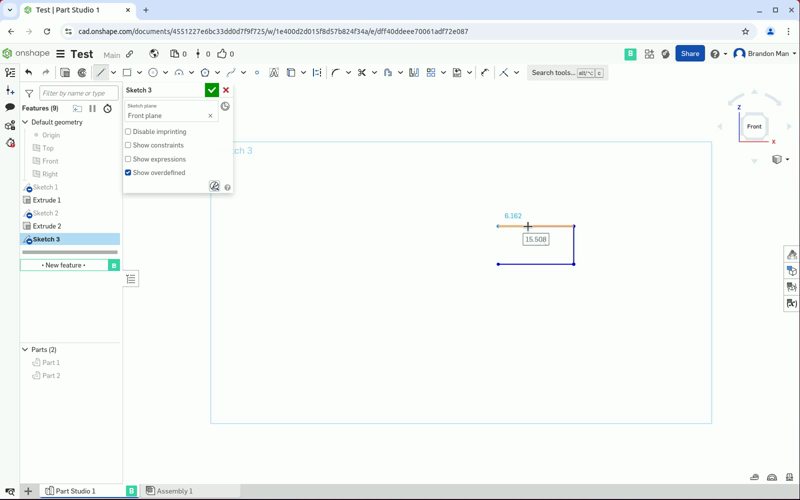
key_down(shift)
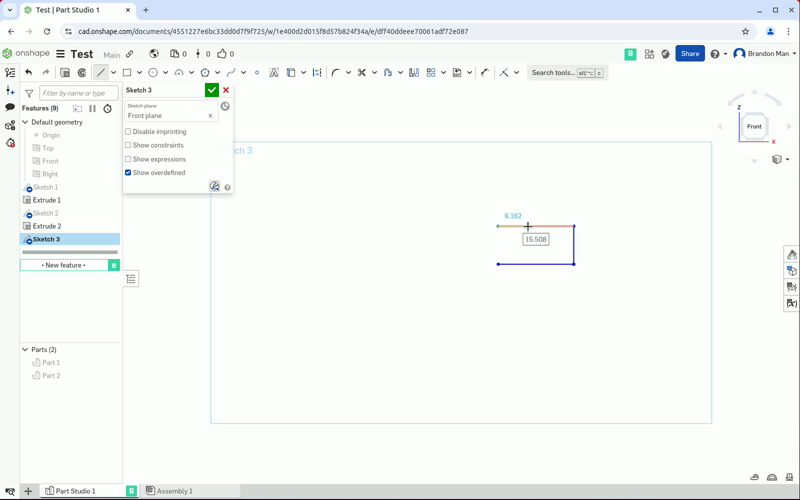
mouse_move(498, 264)
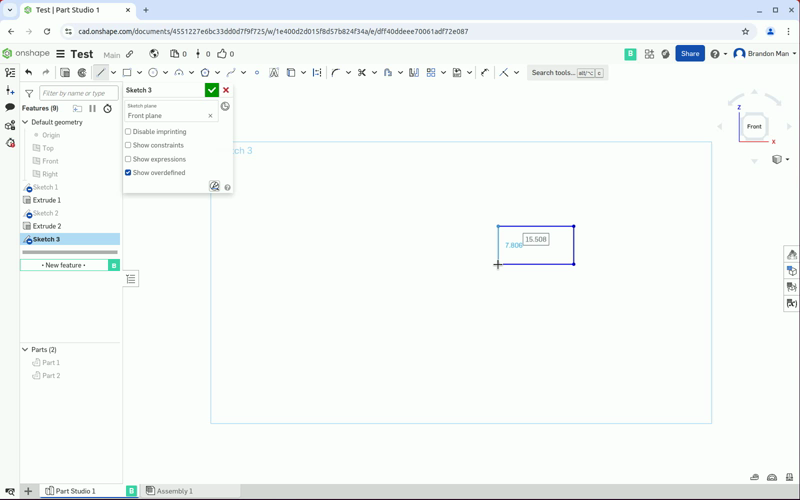
key_up(shift)
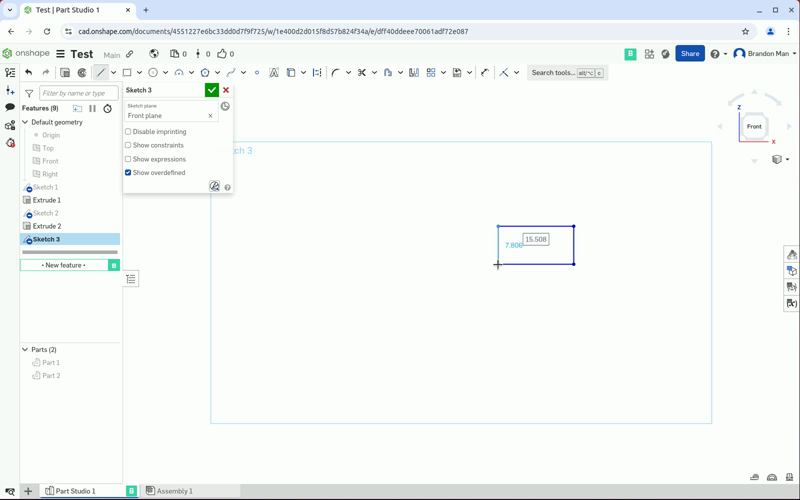
click(498, 264)
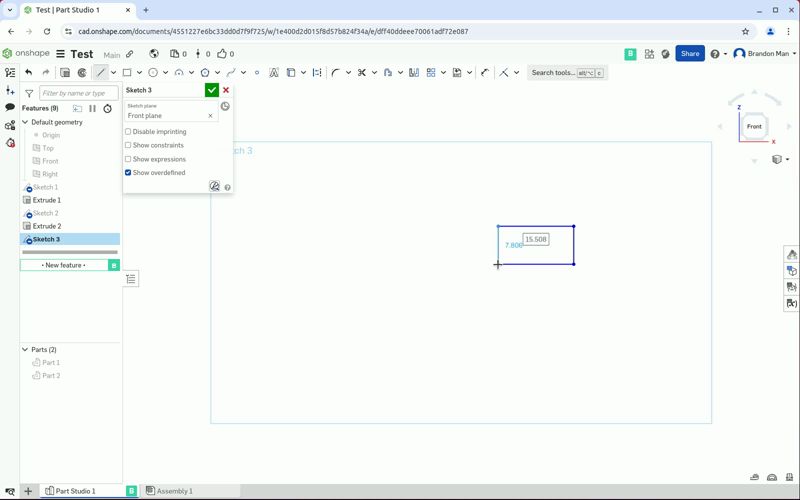
key(esc)
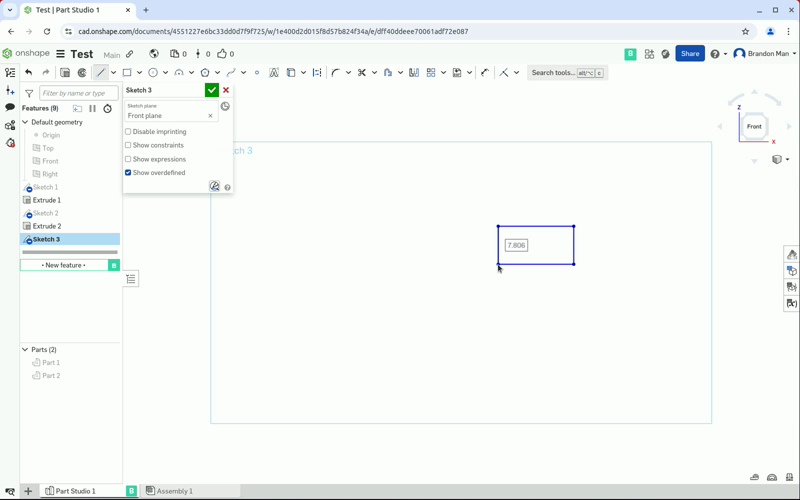
mouse_move(551, 239)
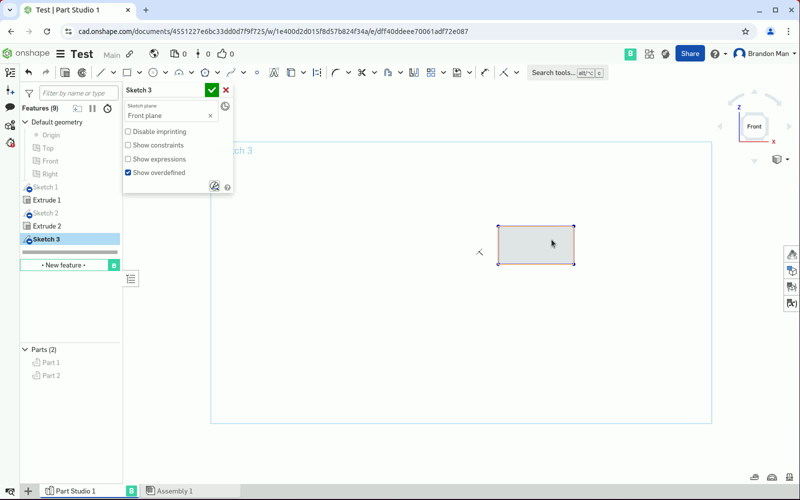
click(551, 239)
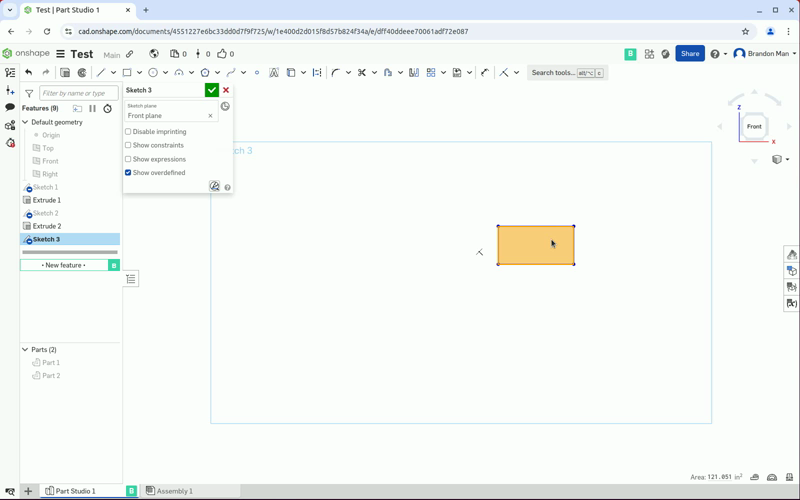
mouse_move(73, 352)
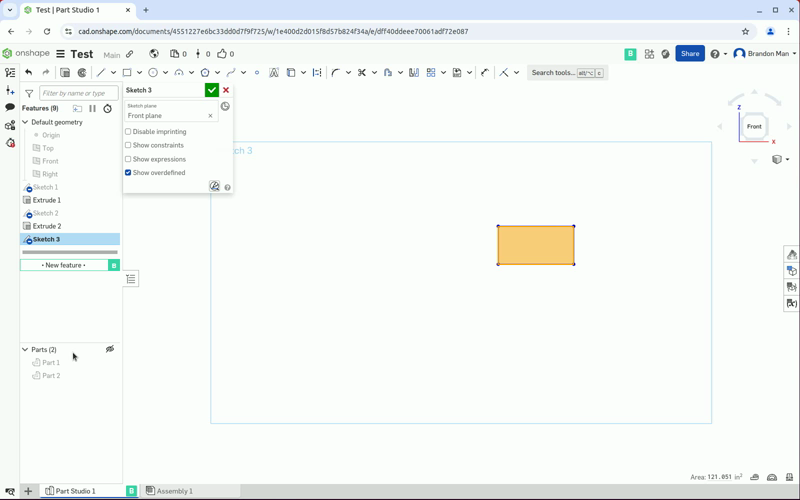
key(shift+y)
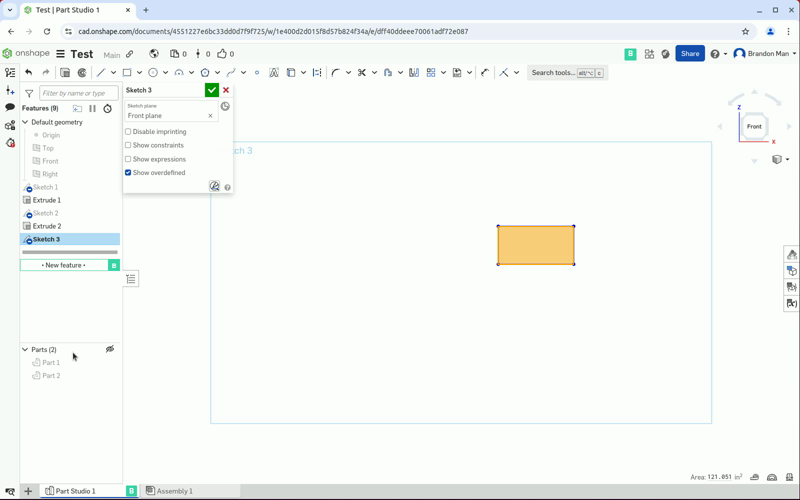
key(shift+e)
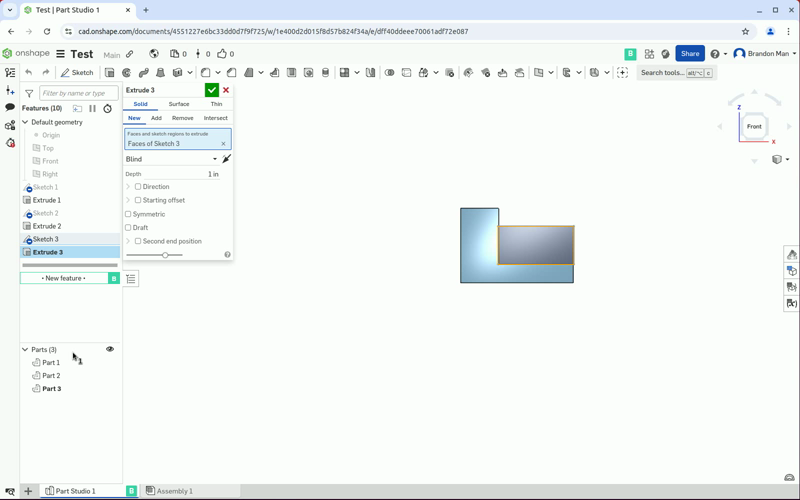
mouse_move(143, 106)
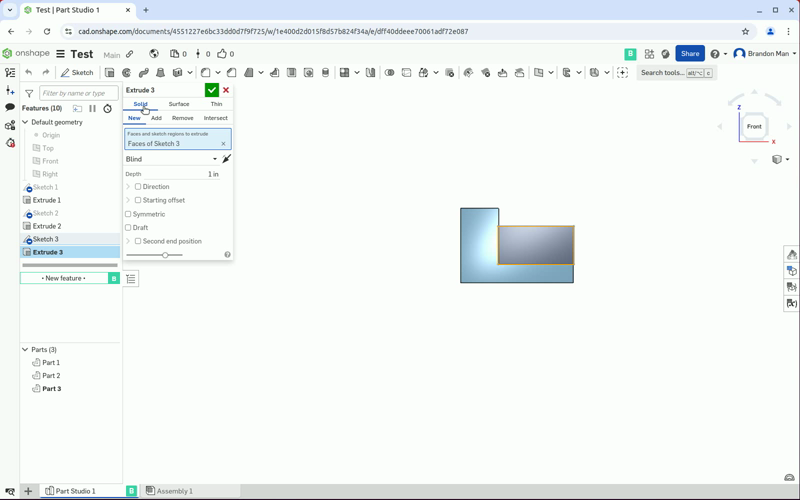
click(143, 106)
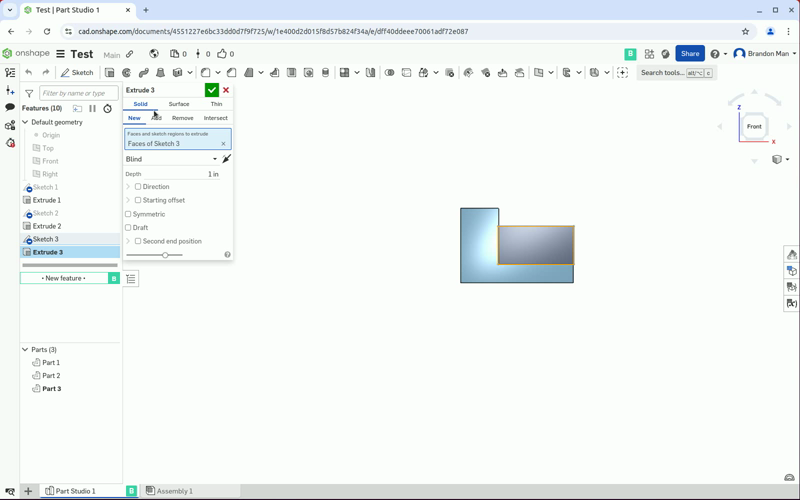
mouse_move(186, 120)
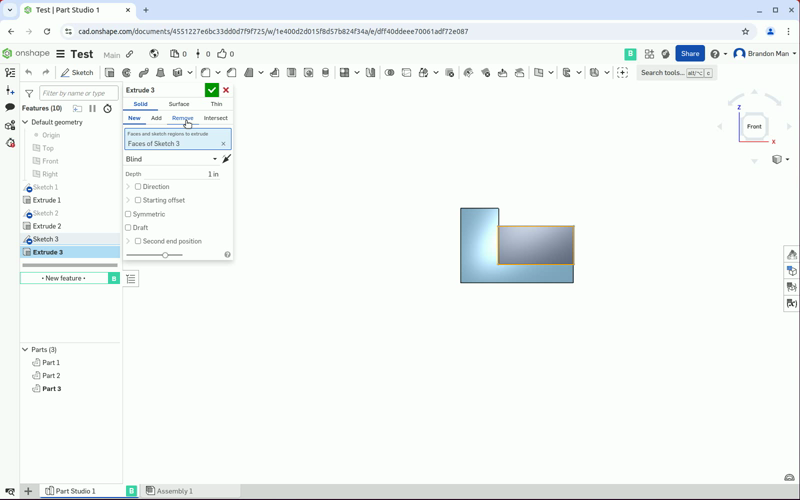
click(186, 120)
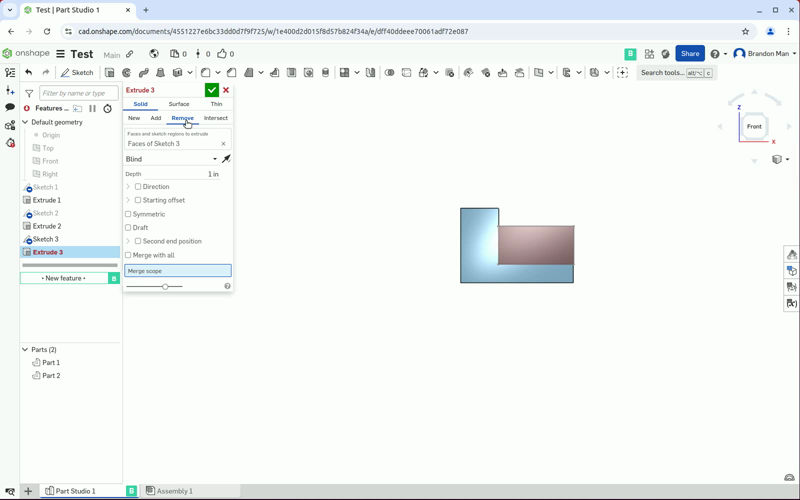
key(tab, 4)
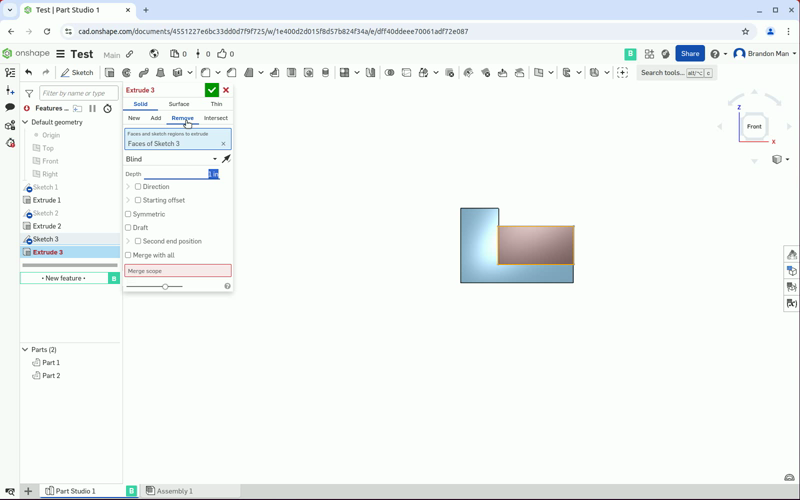
text(3.851)
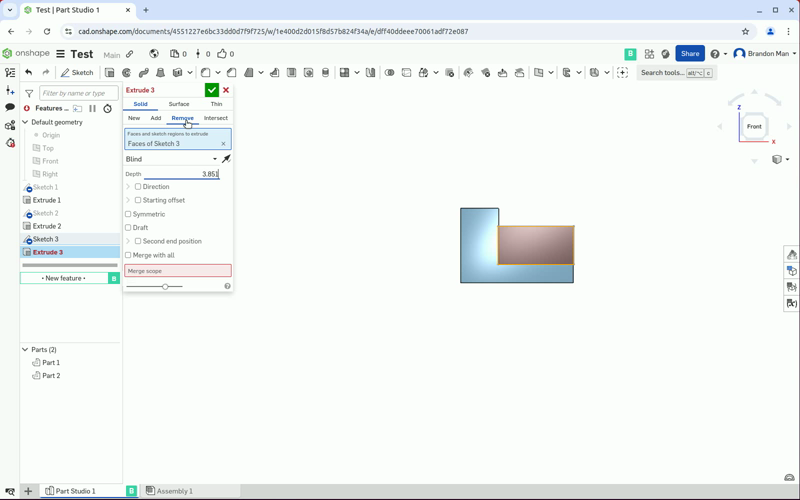
key(tab, 6)
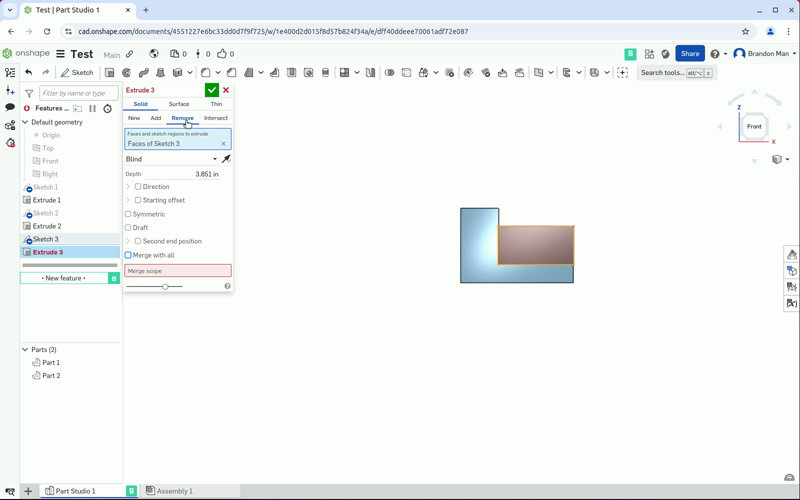
key(space)
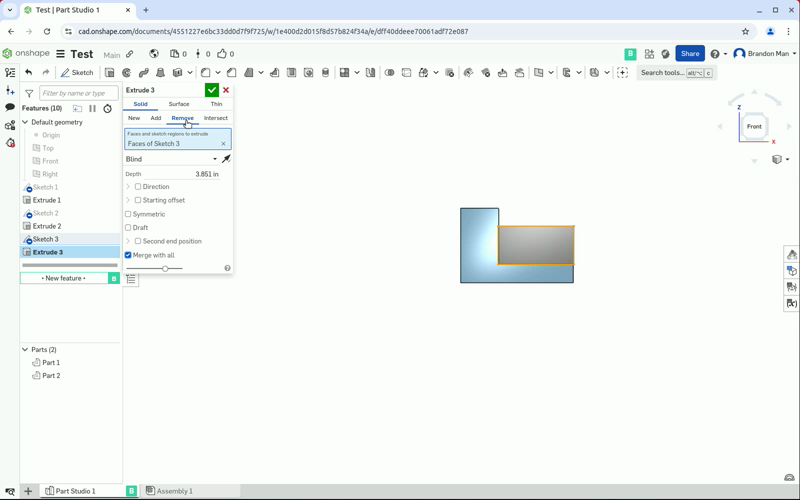
key(enter)
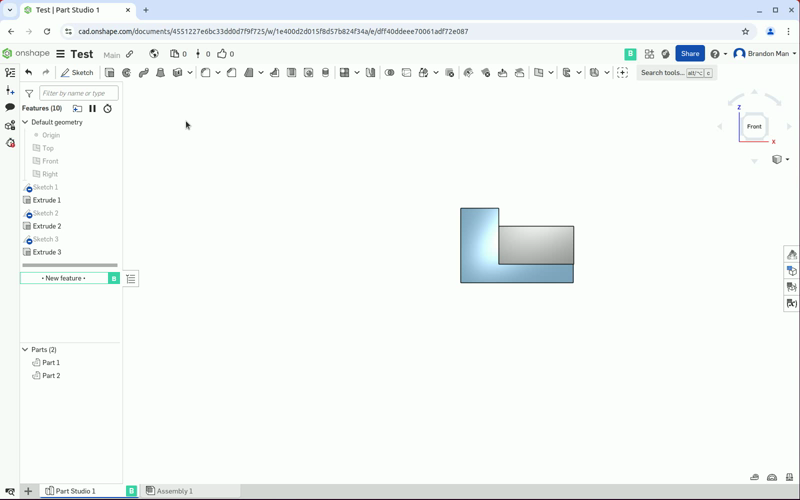
key(shift+h)
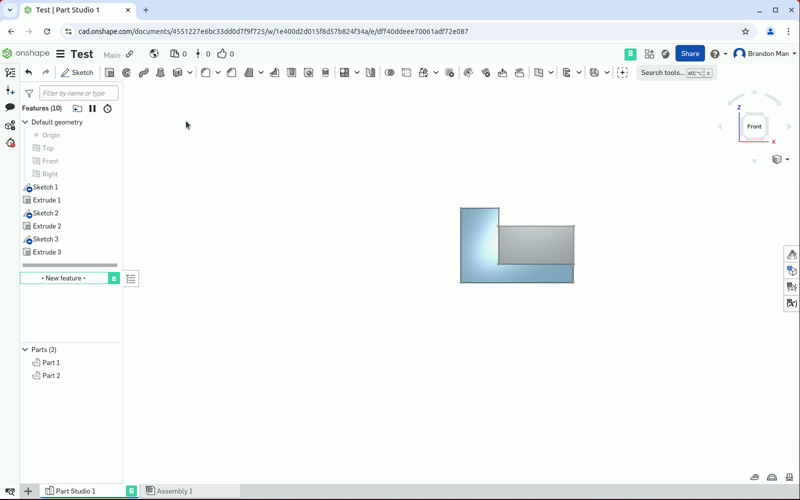
key(shift+h)
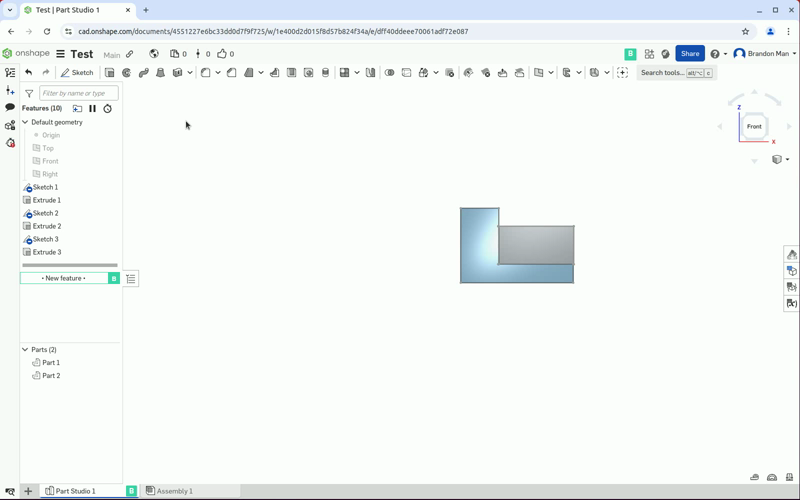
key(shift+7)
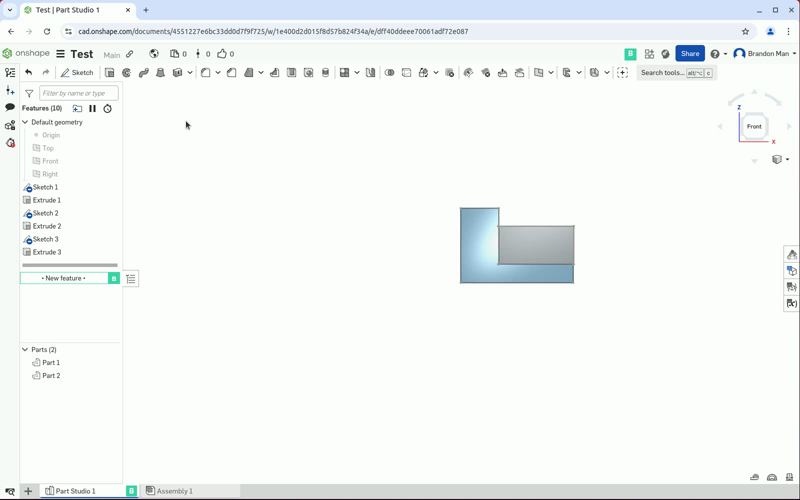
key(left, 2)
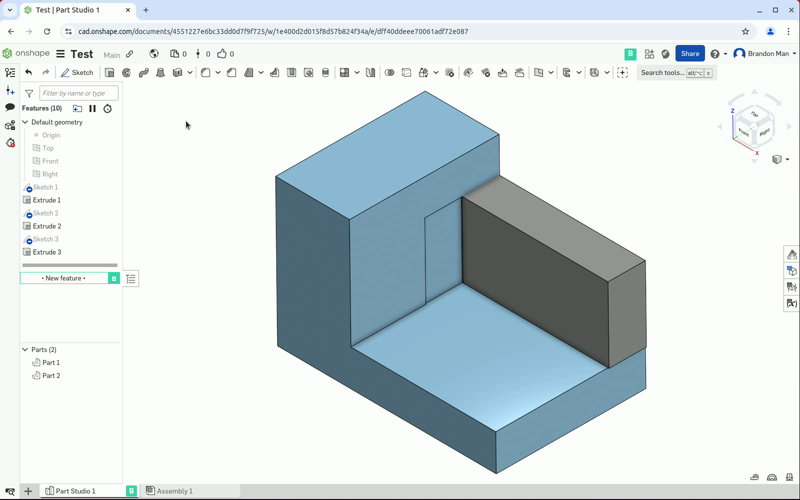
key(down, 2)
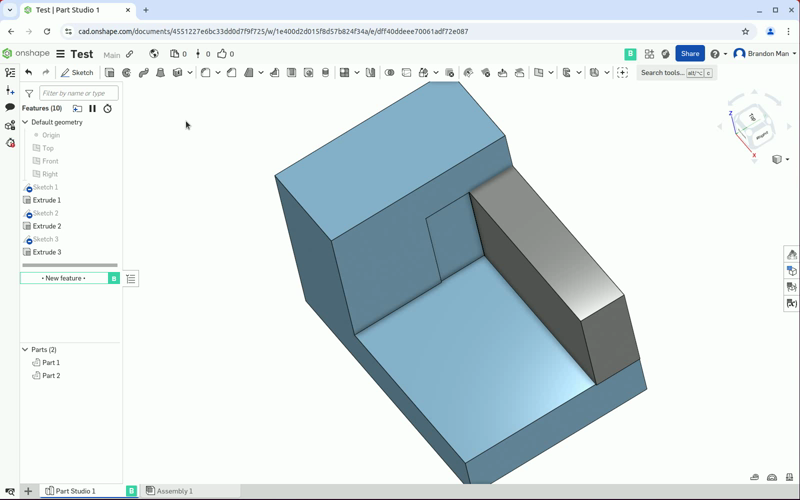
key(up, 2)
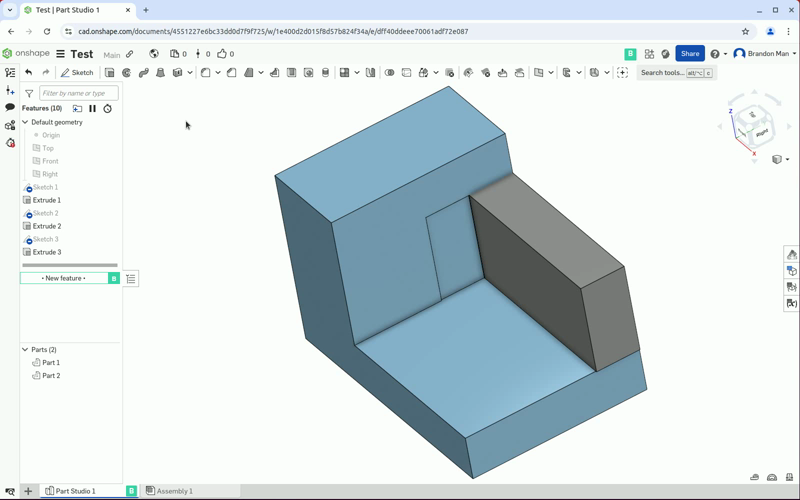
key(right, 2)
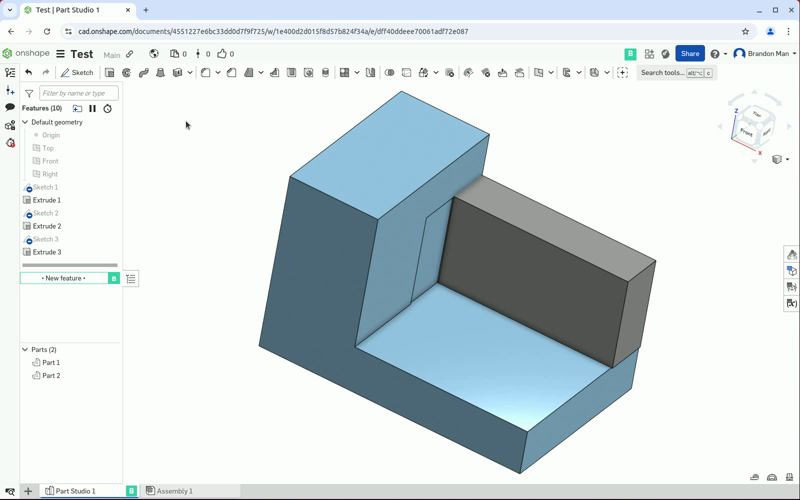
mouse_move(73, 189)
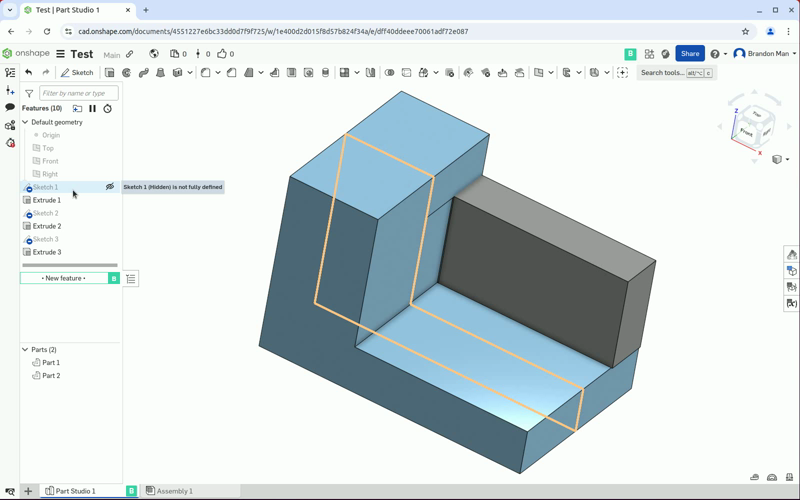
click(73, 189)